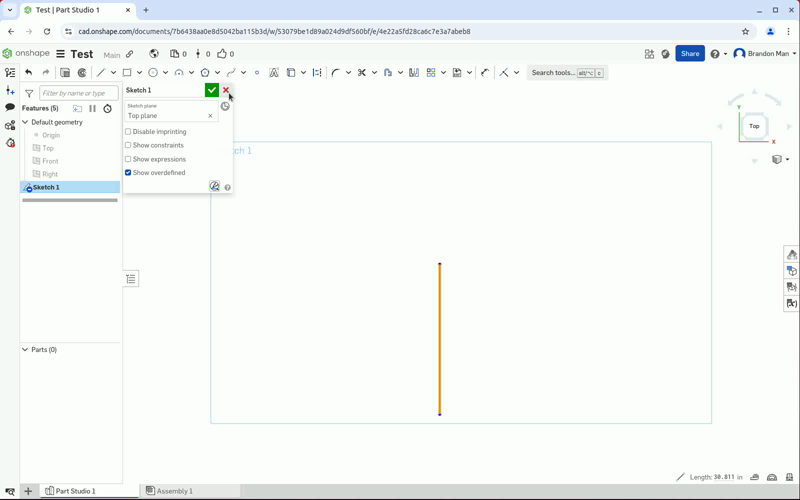
key(shift+h)
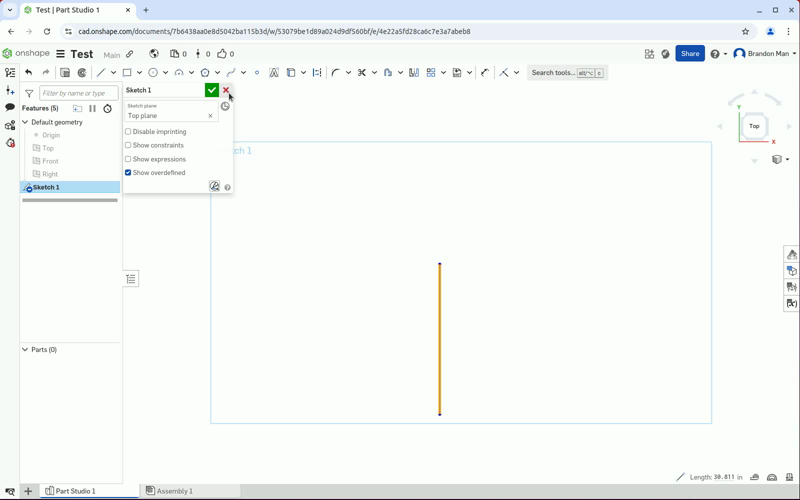
key(shift+s)
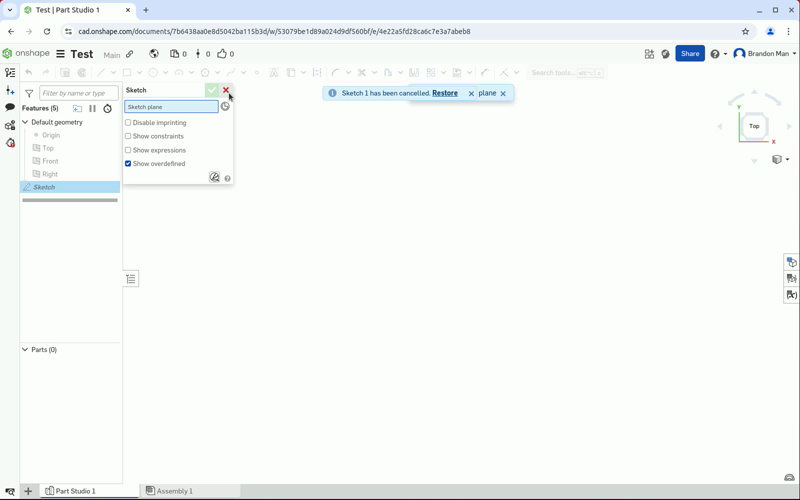
mouse_move(73, 150)
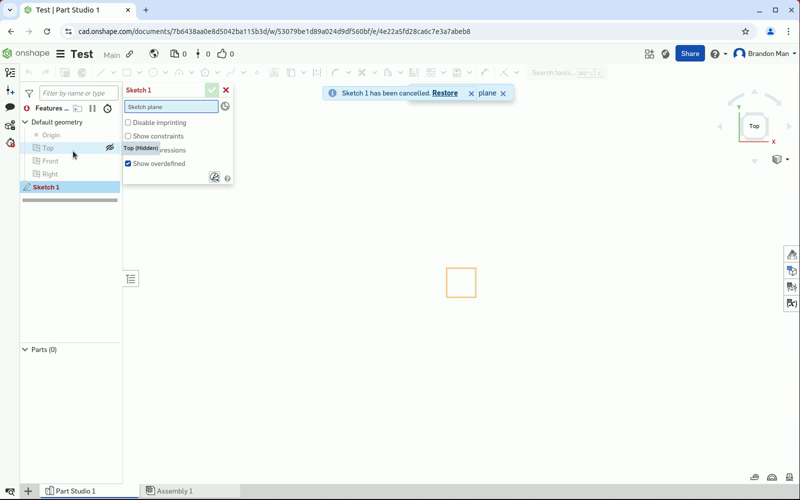
click(73, 150)
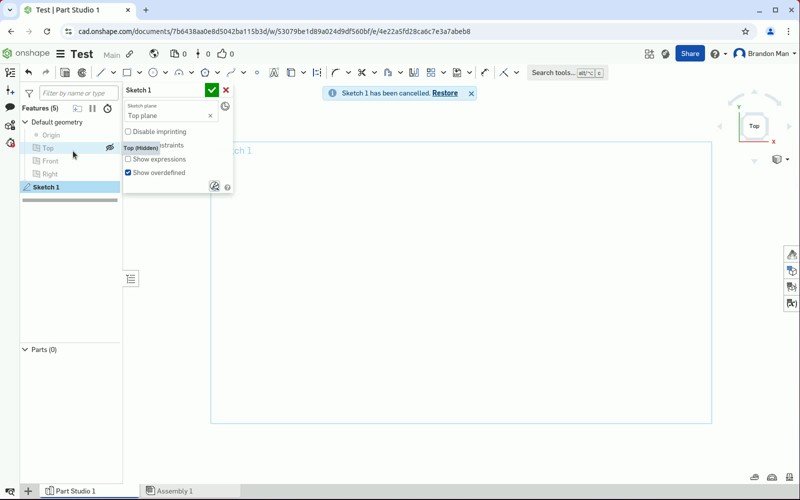
mouse_move(73, 352)
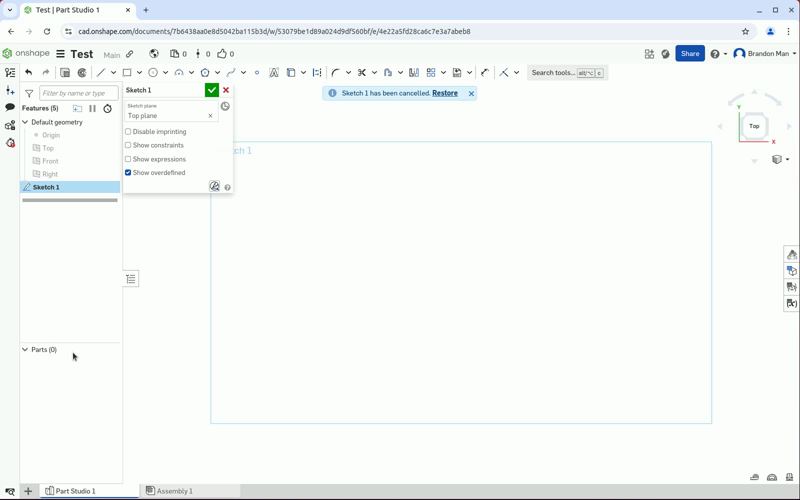
key(y)
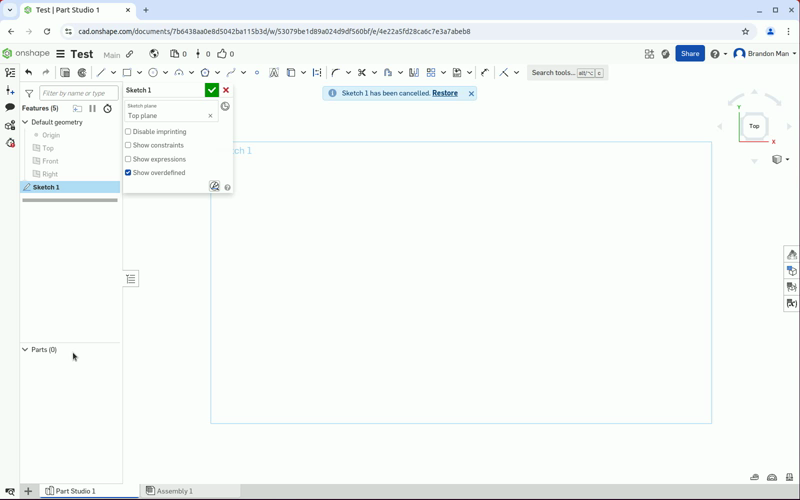
key(l)
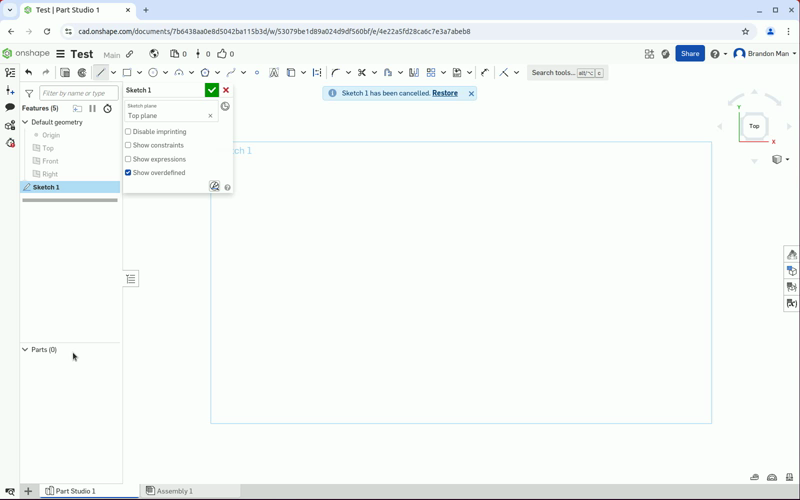
key_down(shift)
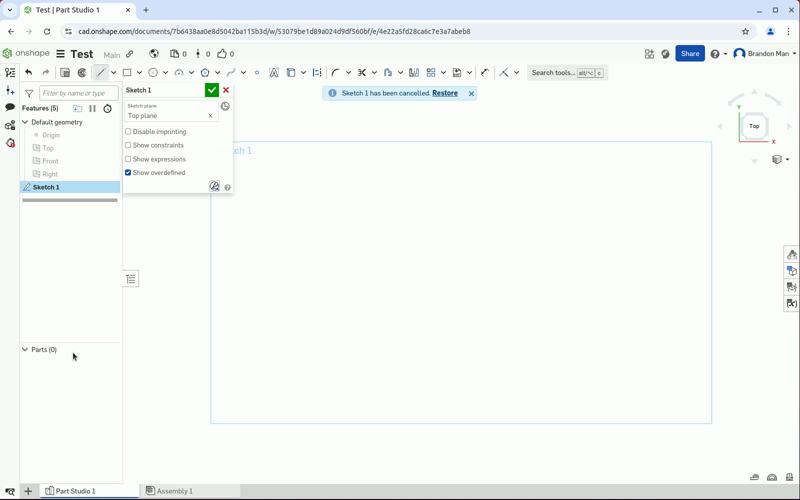
mouse_move(379, 395)
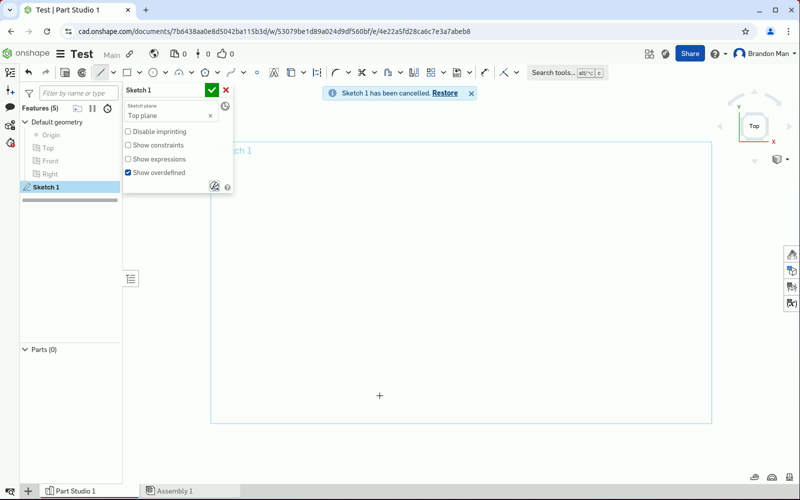
click(379, 395)
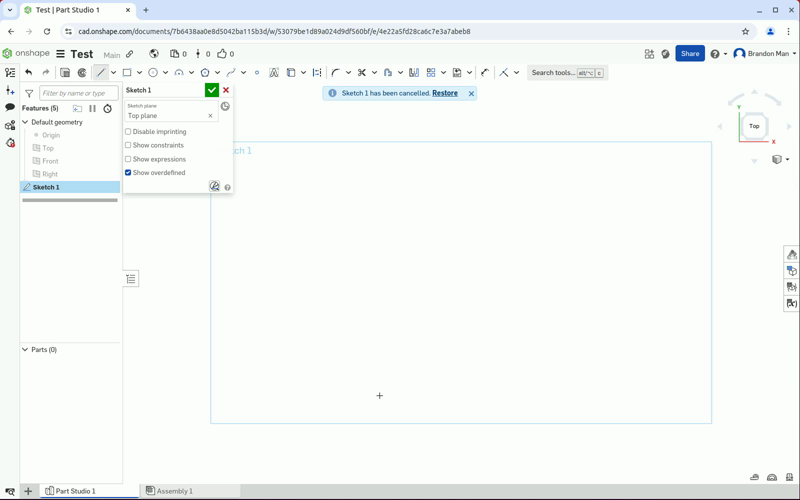
key_up(shift)
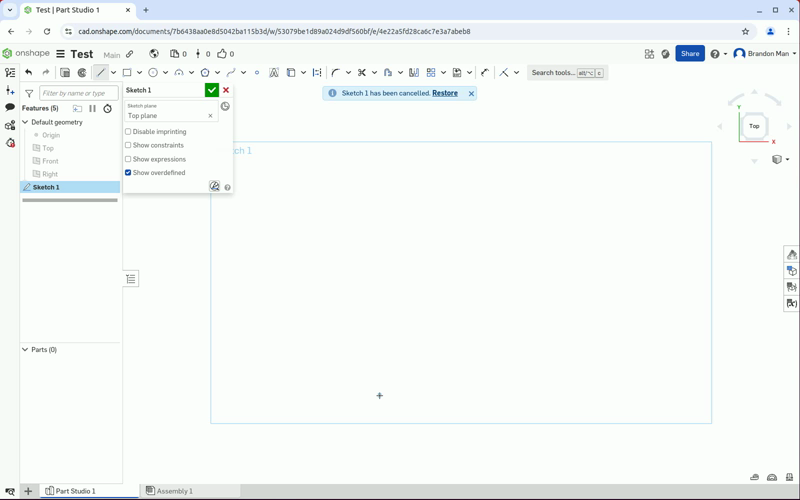
key_down(shift)
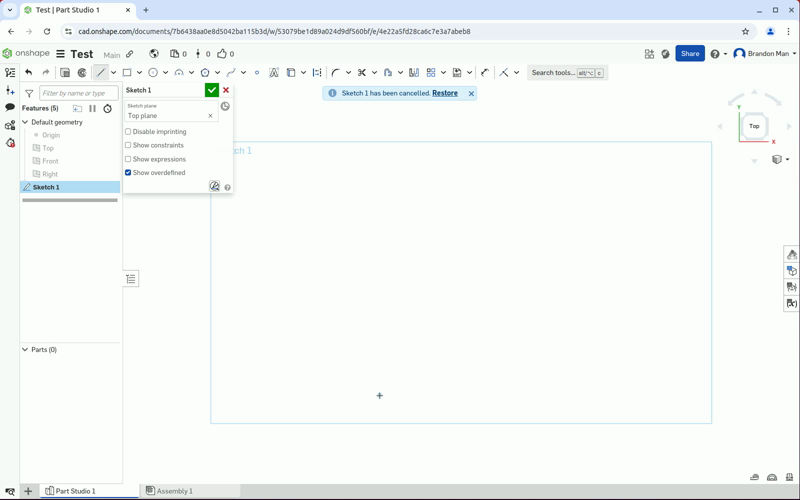
mouse_move(540, 395)
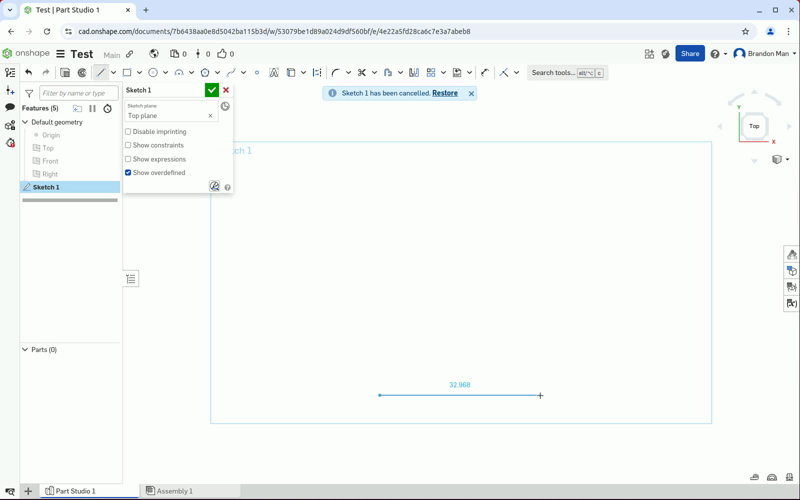
click(540, 395)
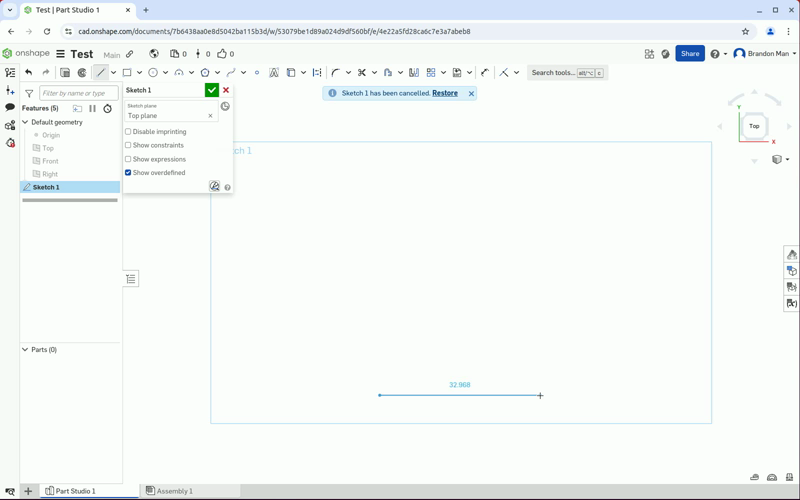
key_up(shift)
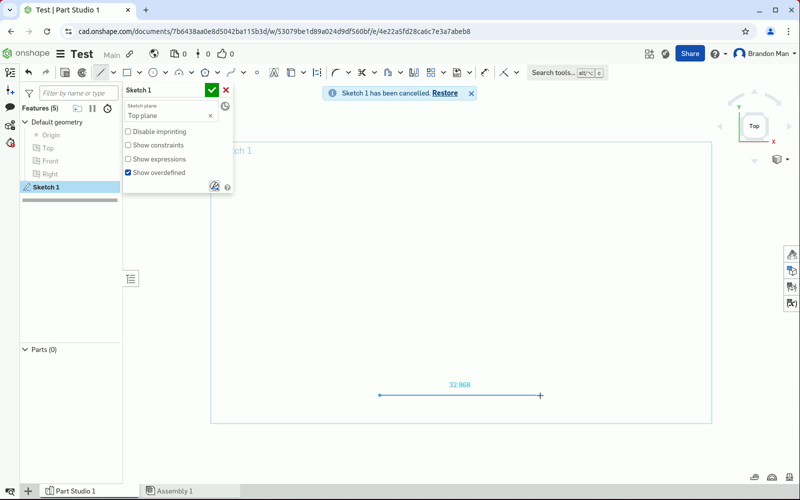
key_down(shift)
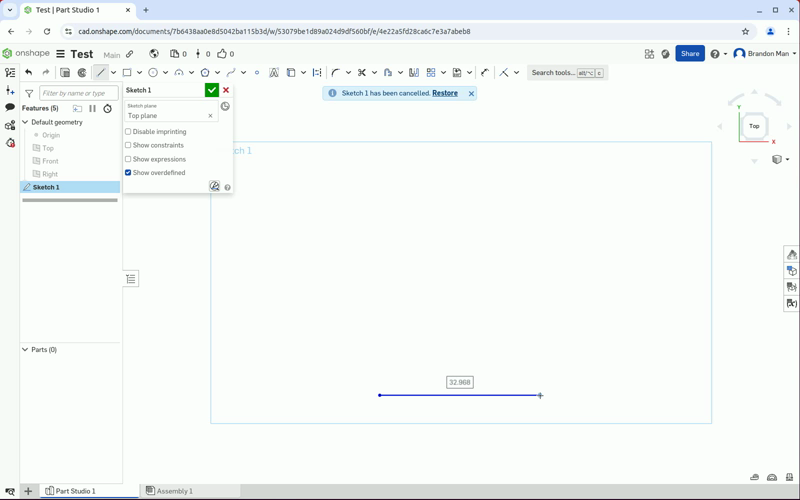
mouse_move(540, 171)
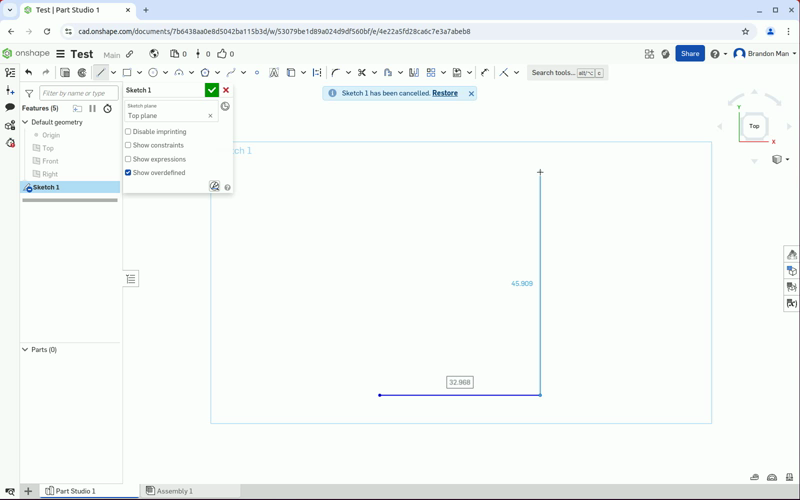
click(540, 171)
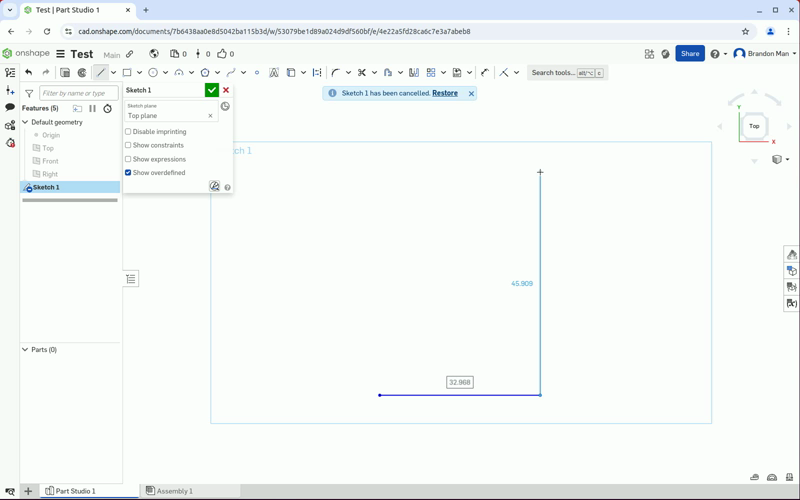
key_up(shift)
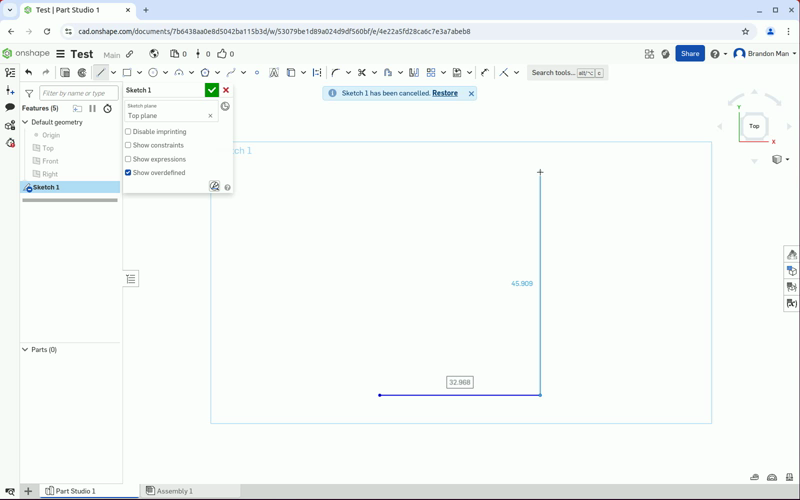
key_down(shift)
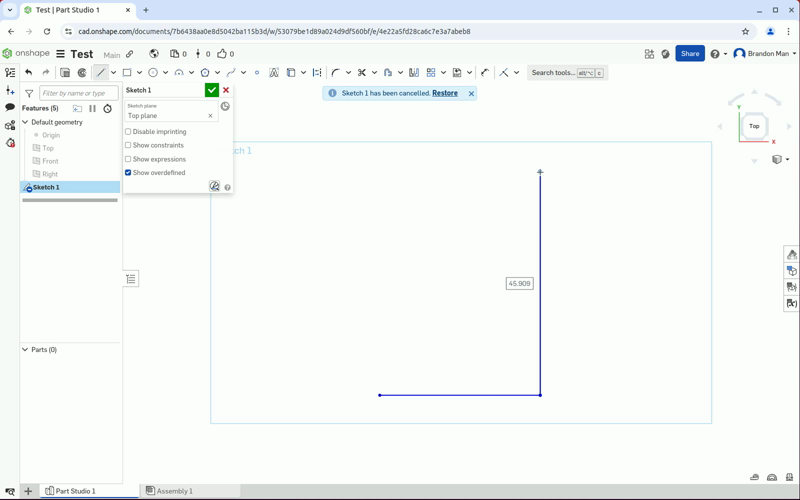
mouse_move(379, 171)
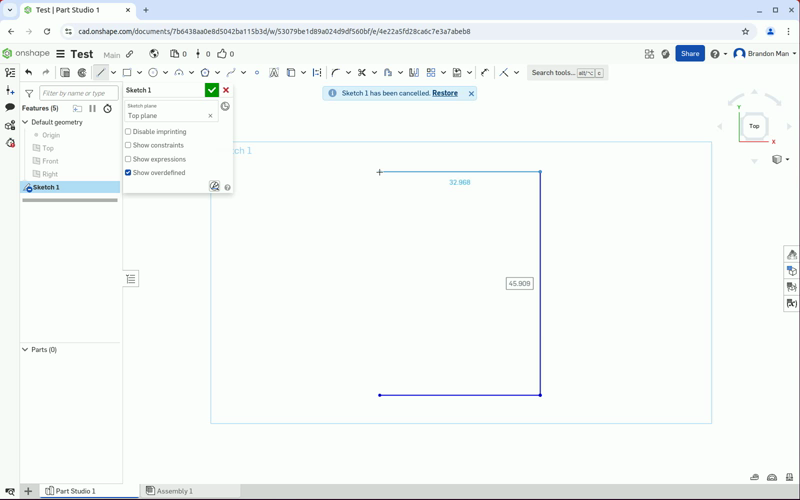
click(379, 171)
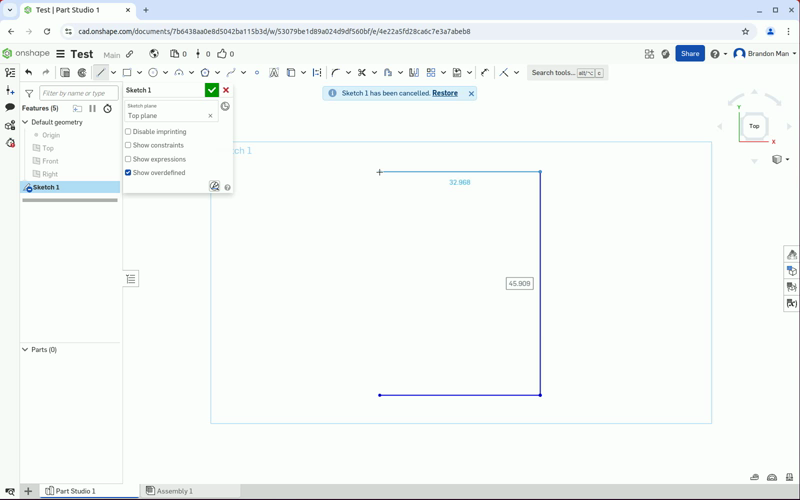
key_up(shift)
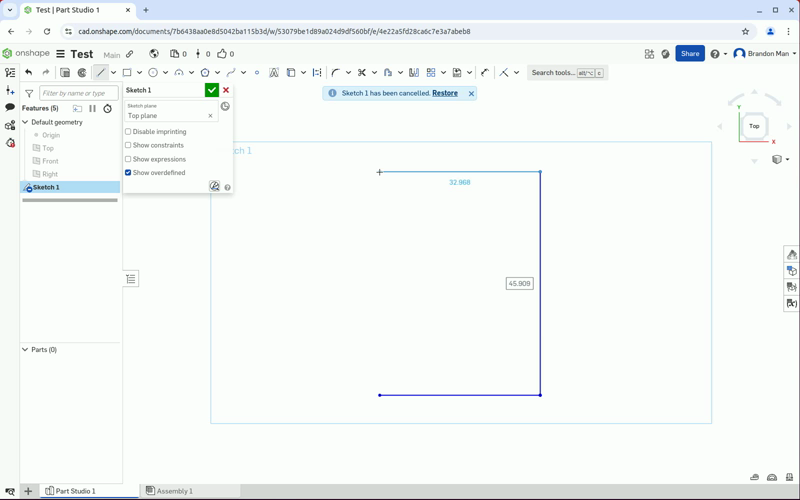
key_down(shift)
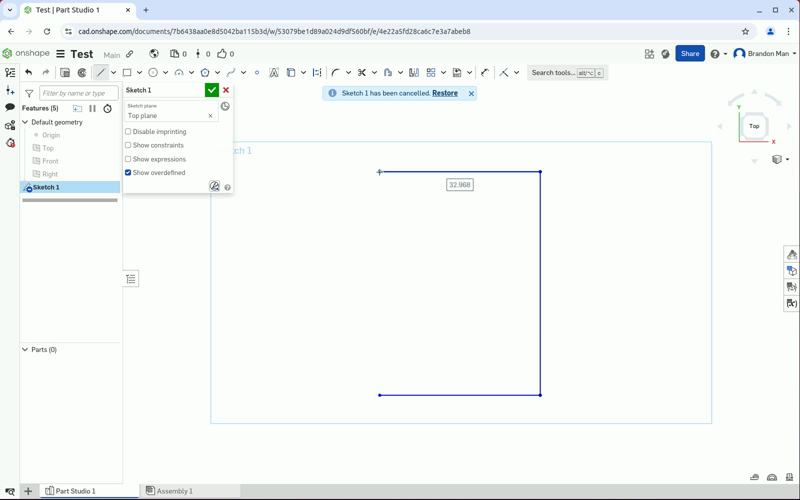
mouse_move(379, 395)
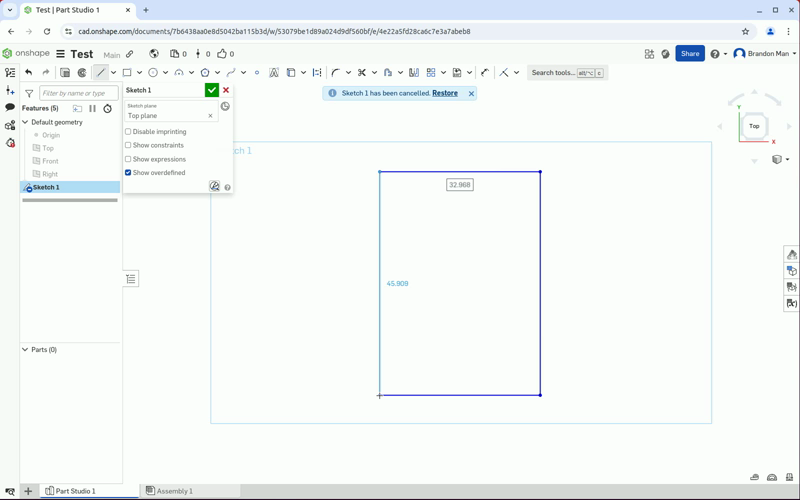
key_up(shift)
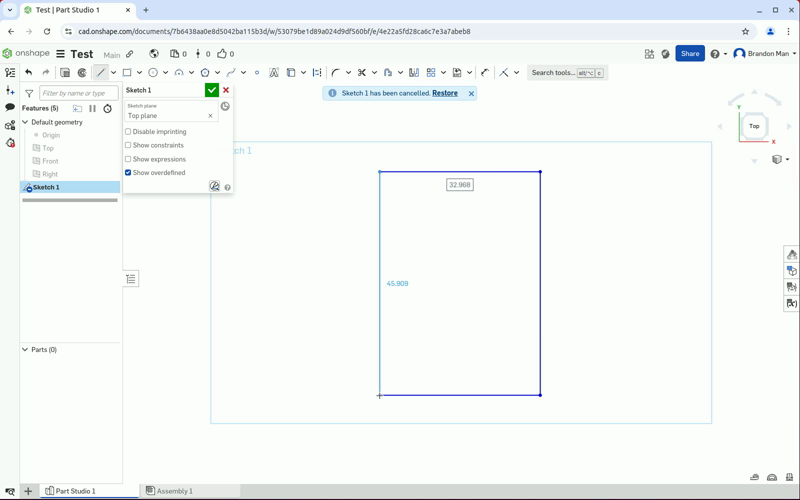
click(379, 395)
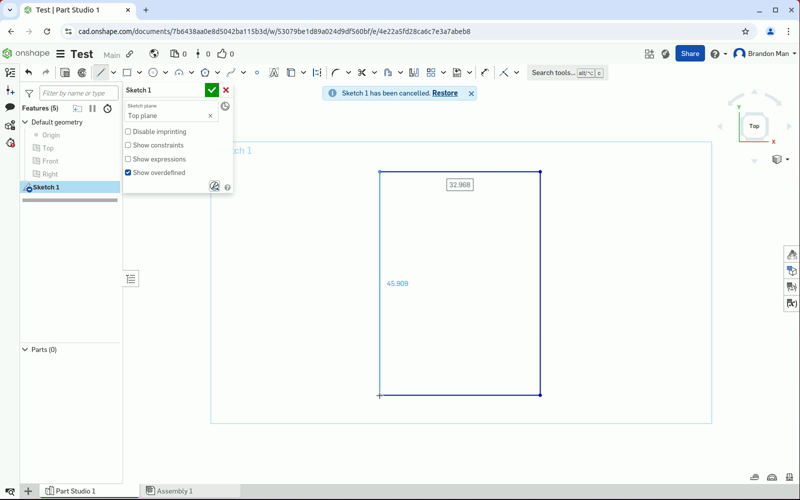
key(esc)
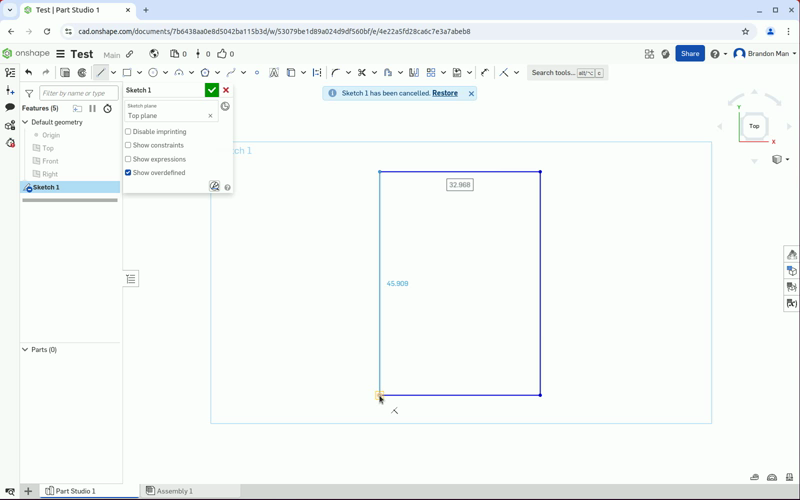
mouse_move(417, 231)
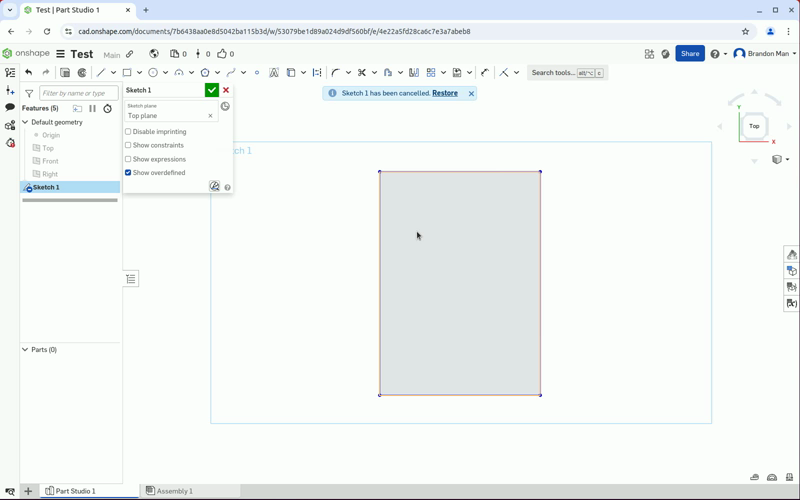
click(417, 231)
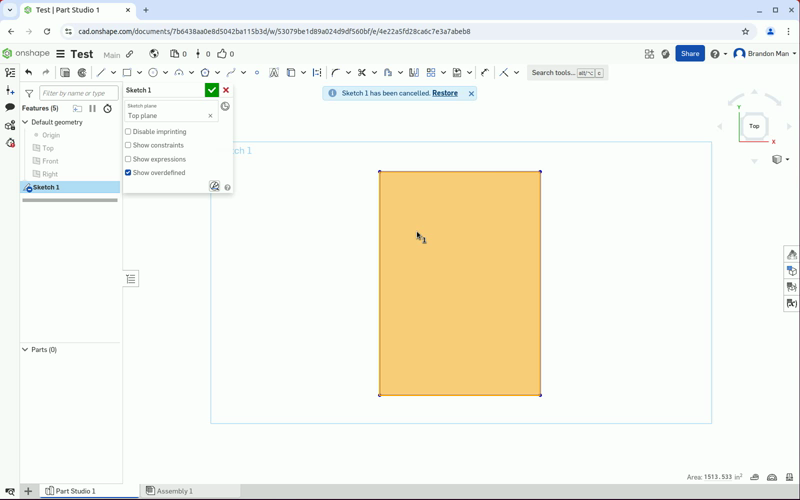
mouse_move(73, 352)
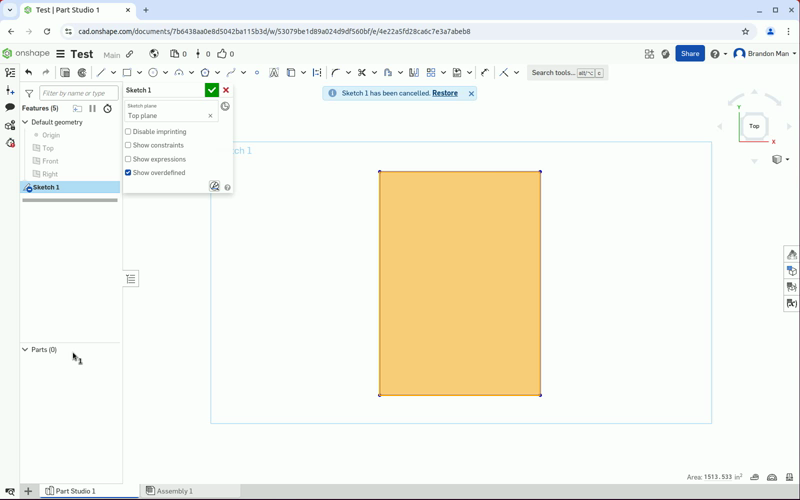
key(shift+y)
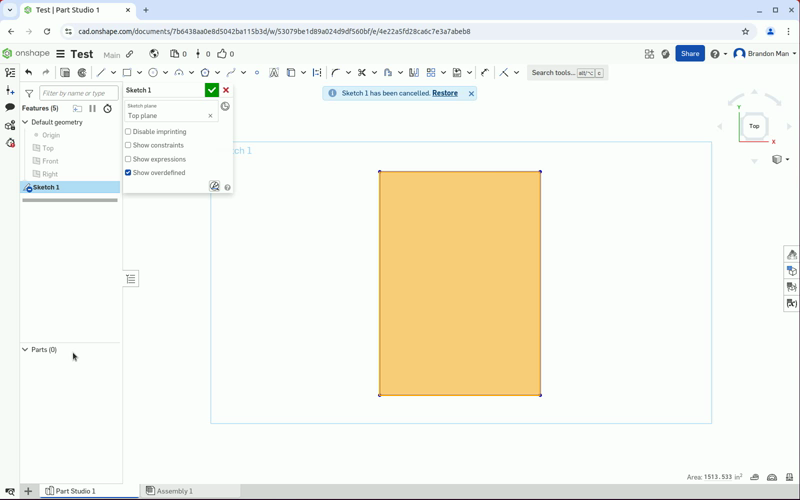
key(shift+e)
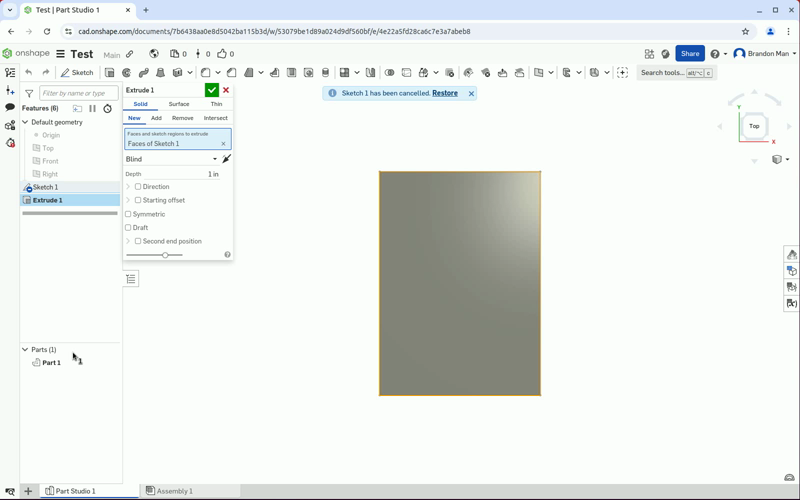
mouse_move(143, 106)
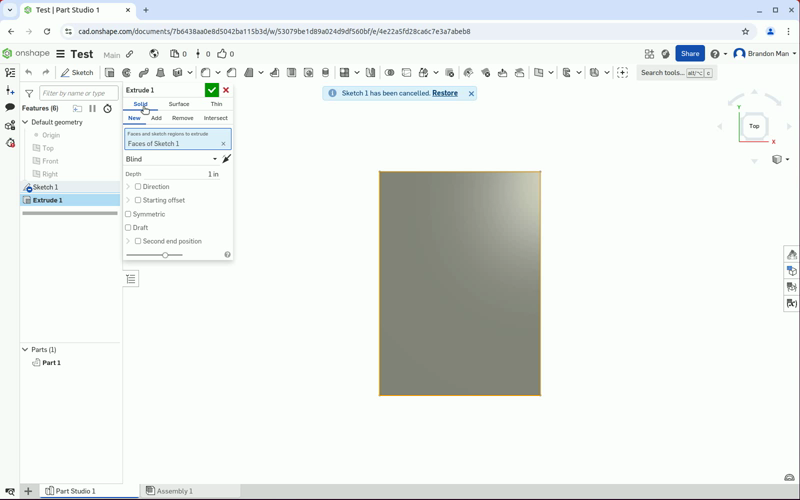
click(143, 106)
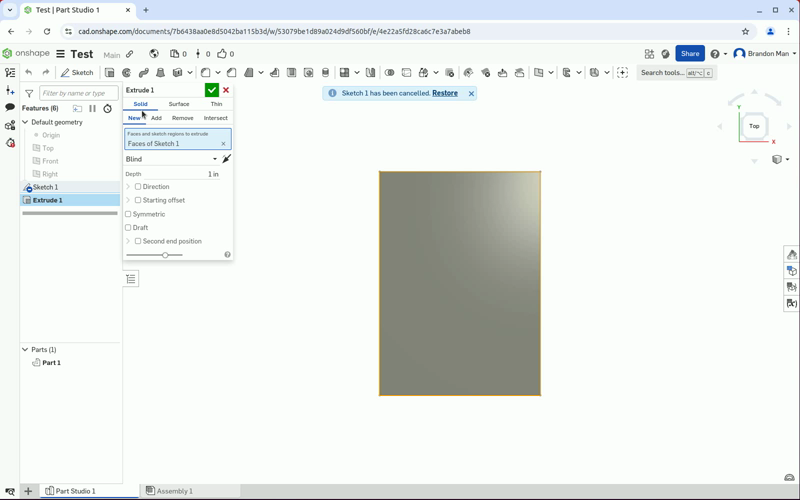
mouse_move(137, 120)
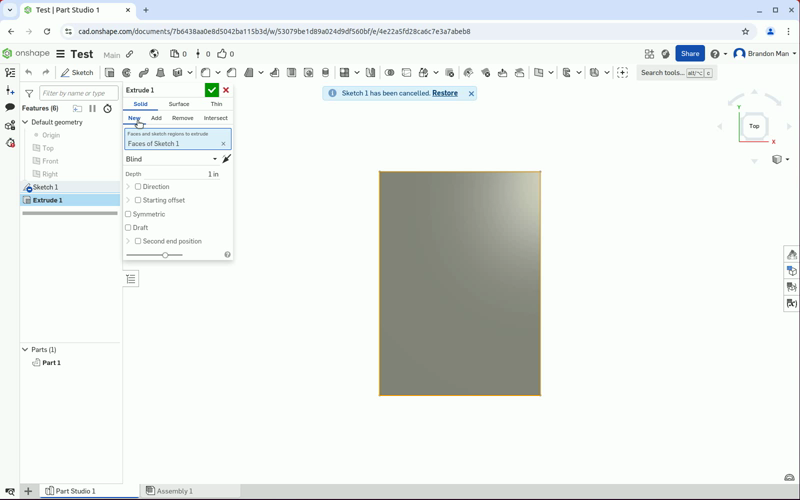
click(137, 120)
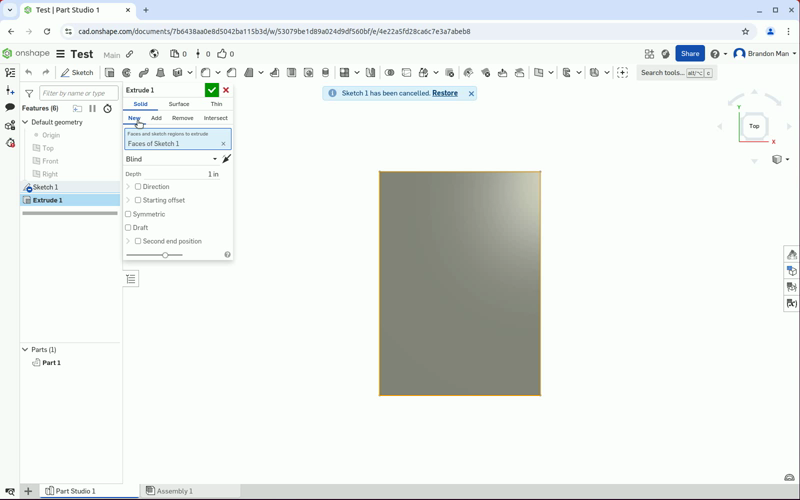
key(tab, 4)
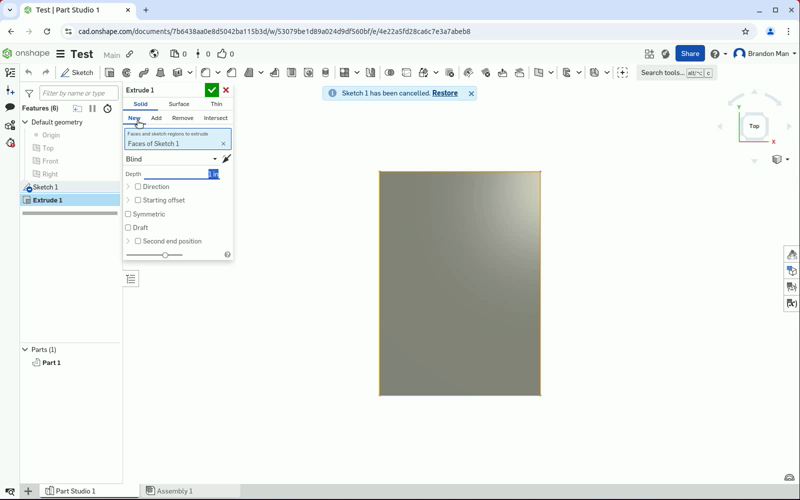
text(-2.166)
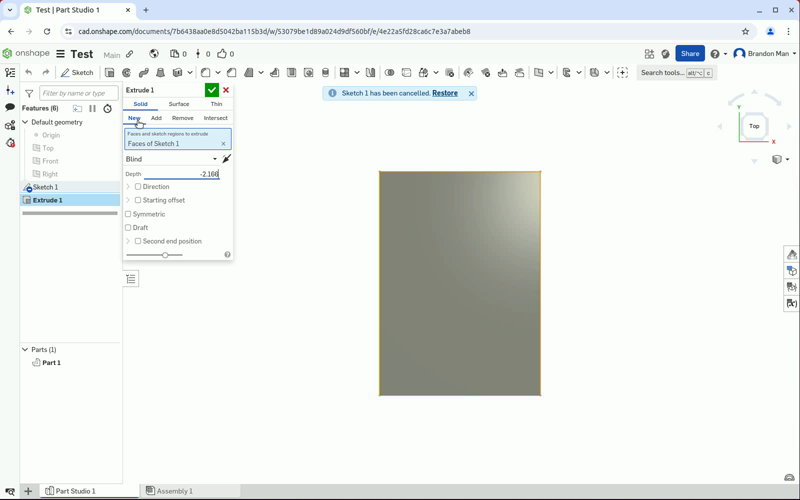
key(enter)
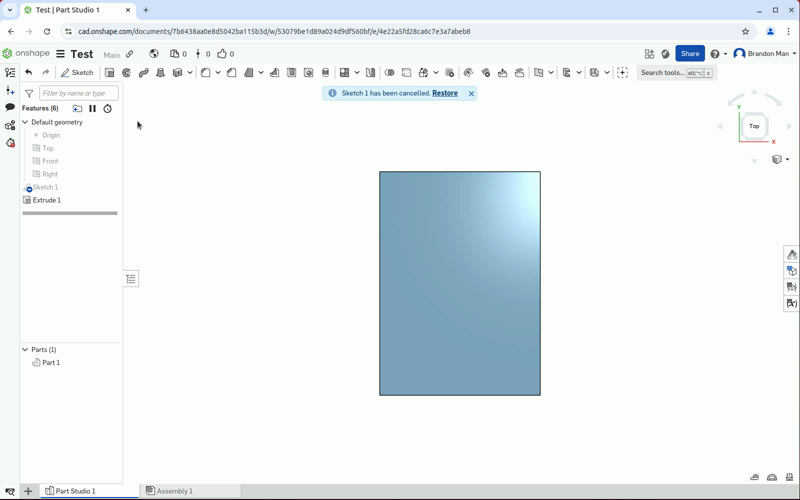
key(shift+h)
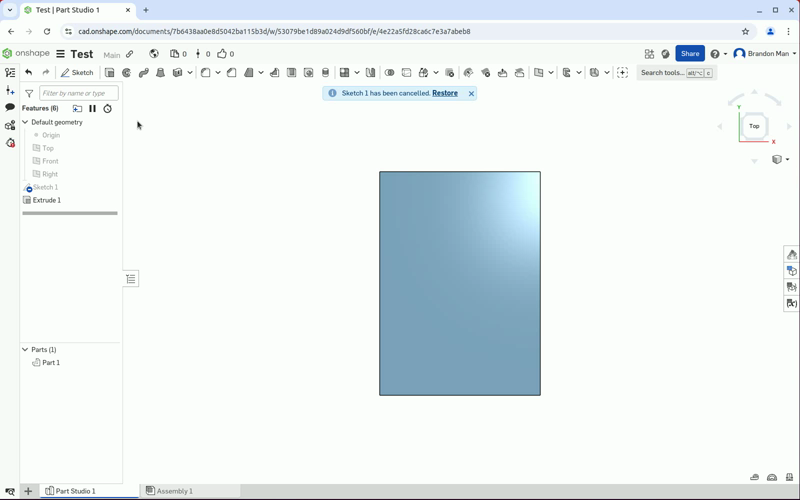
key(shift+h)
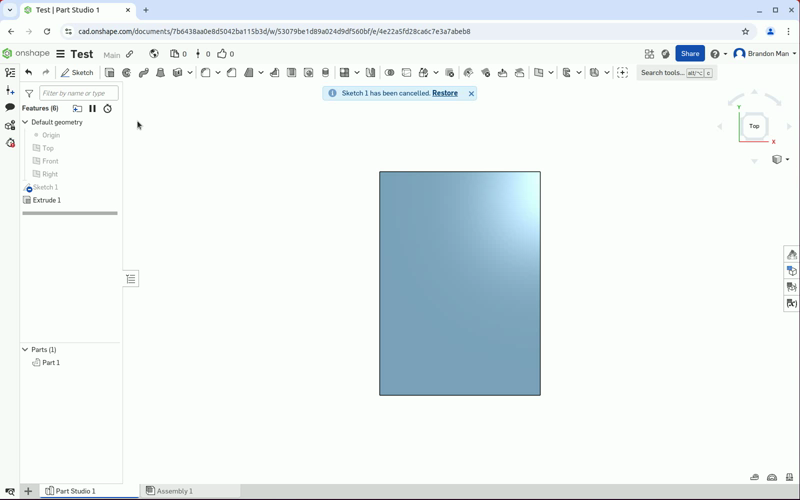
mouse_move(73, 189)
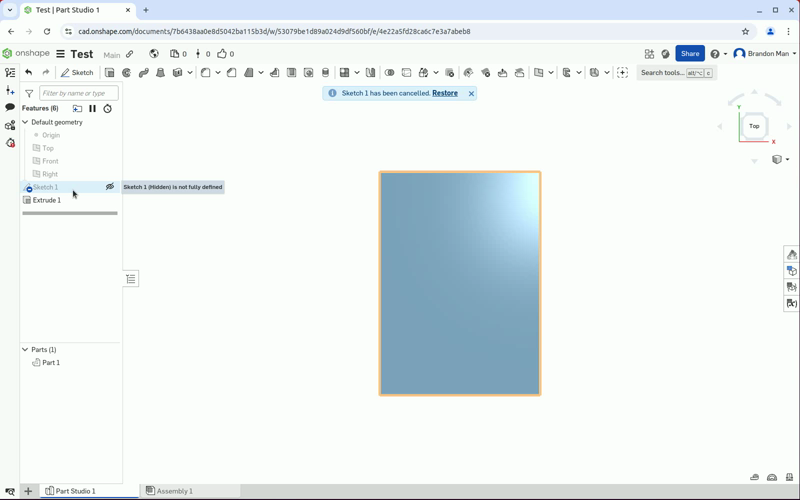
click(73, 189)
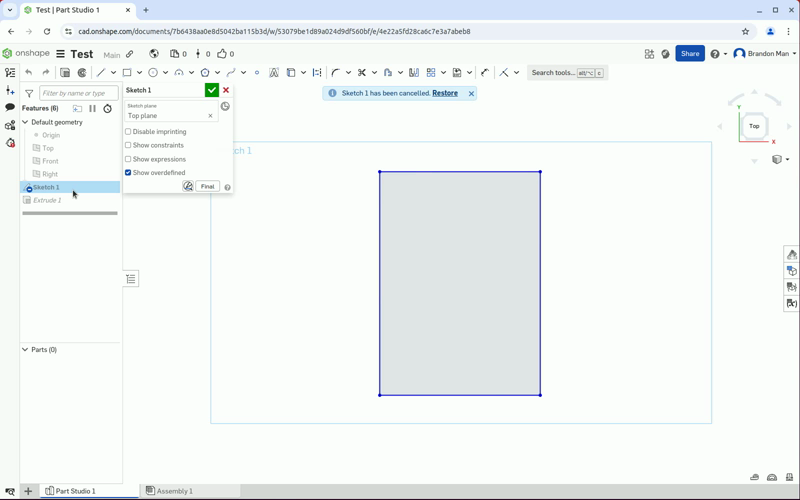
mouse_move(229, 92)
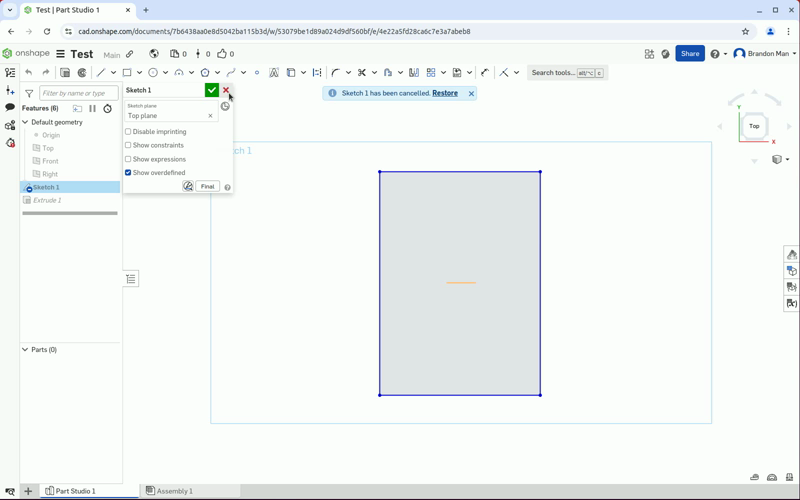
click(229, 92)
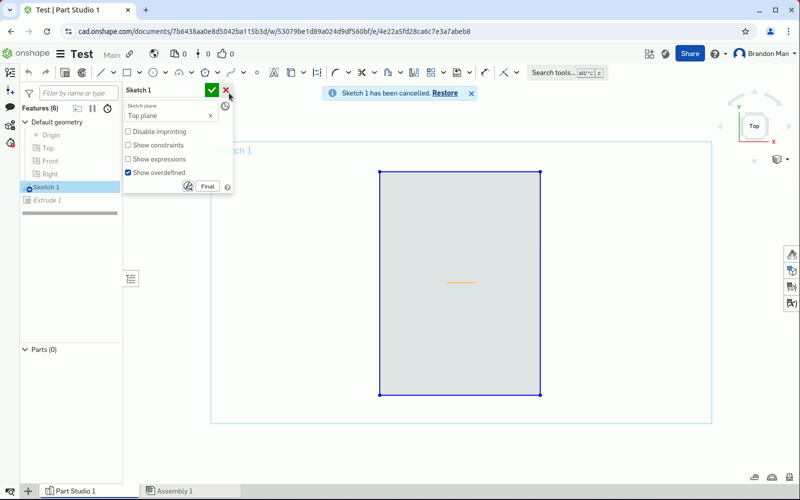
key(shift+s)
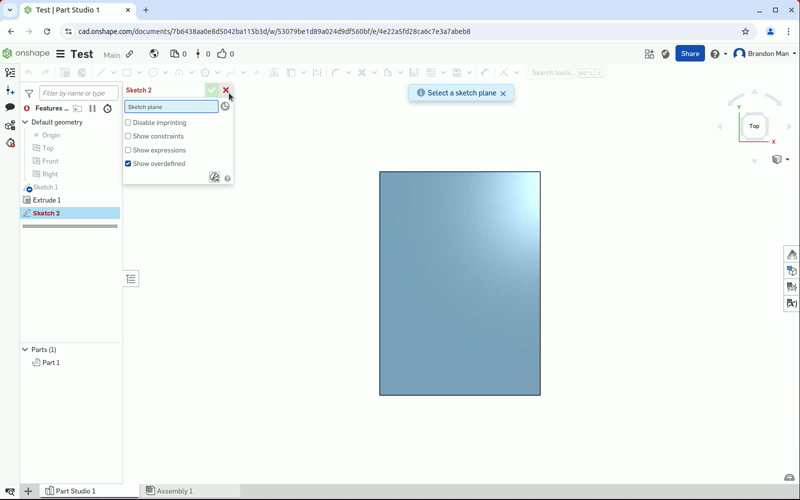
mouse_move(73, 150)
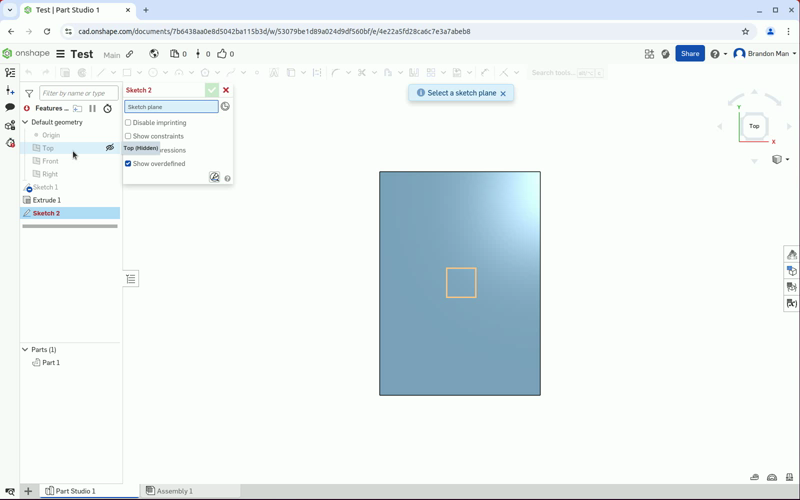
click(73, 150)
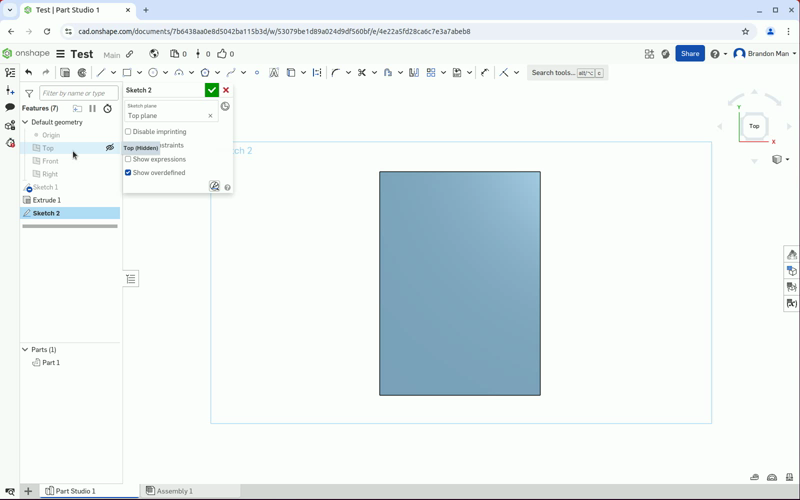
mouse_move(73, 352)
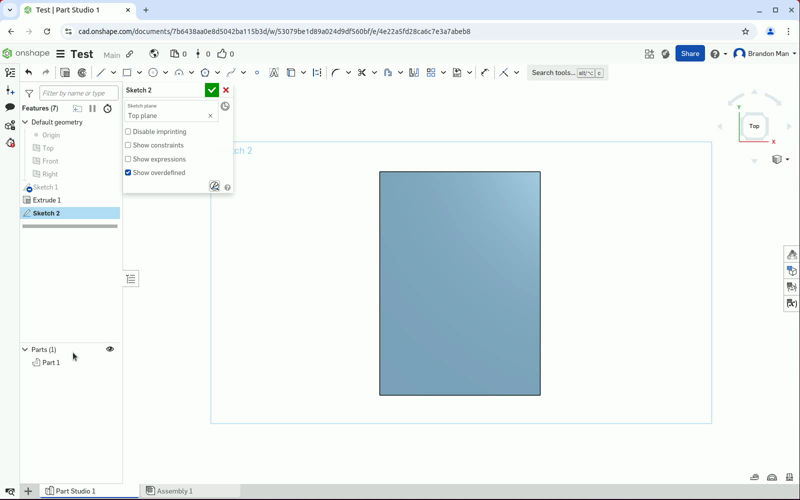
key(y)
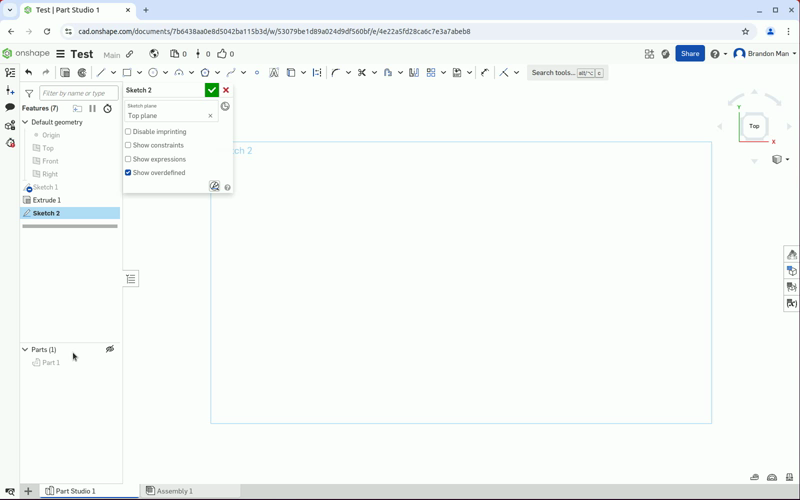
key(l)
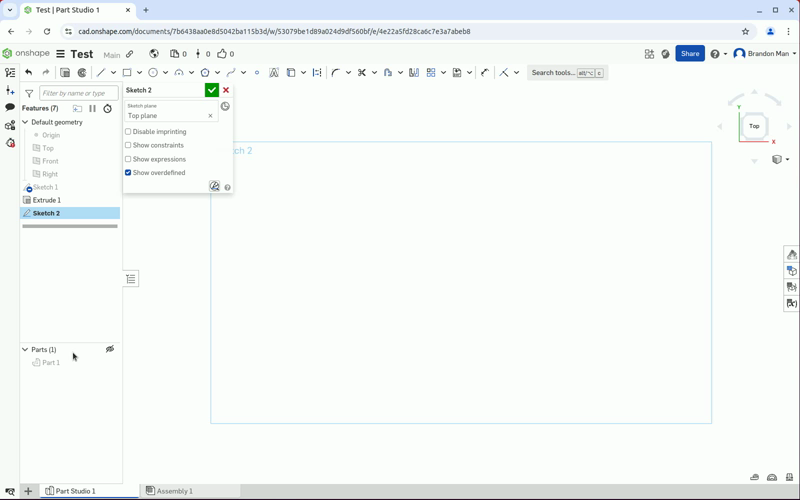
key_down(shift)
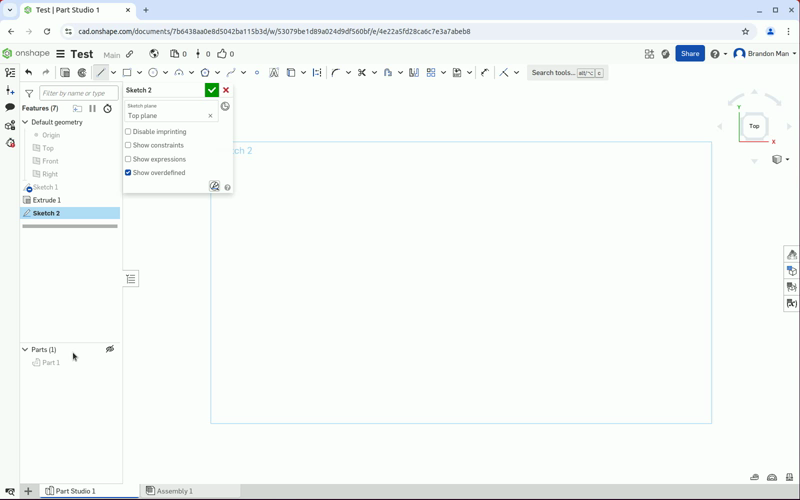
mouse_move(379, 395)
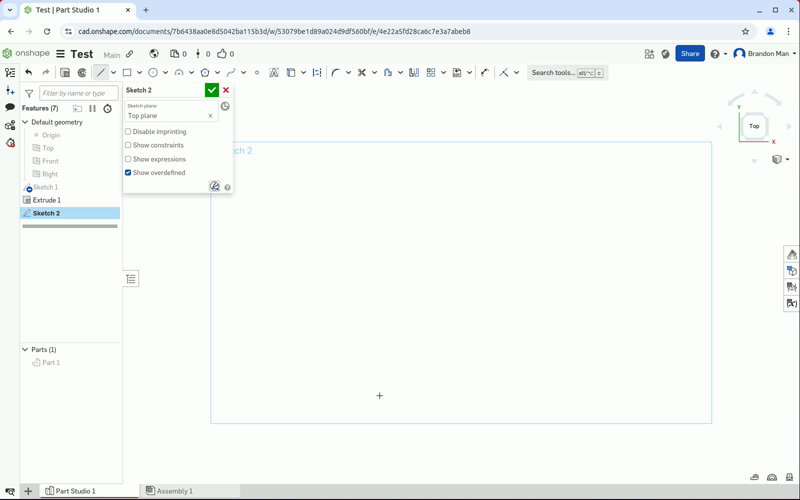
click(379, 395)
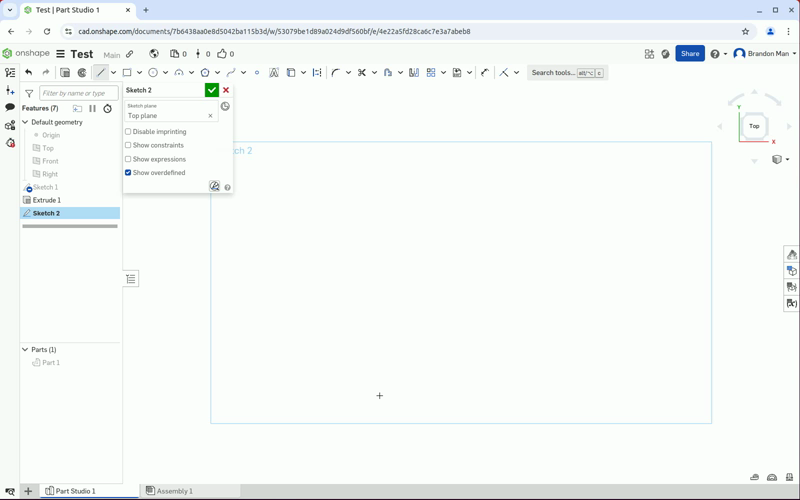
key_up(shift)
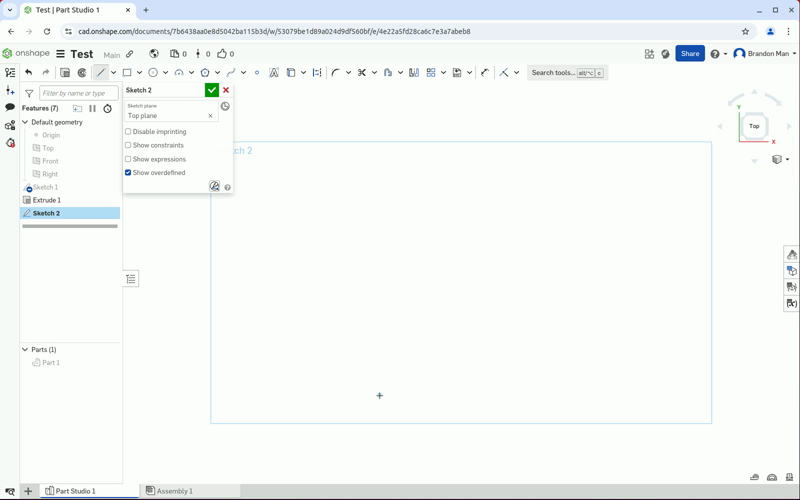
key_down(shift)
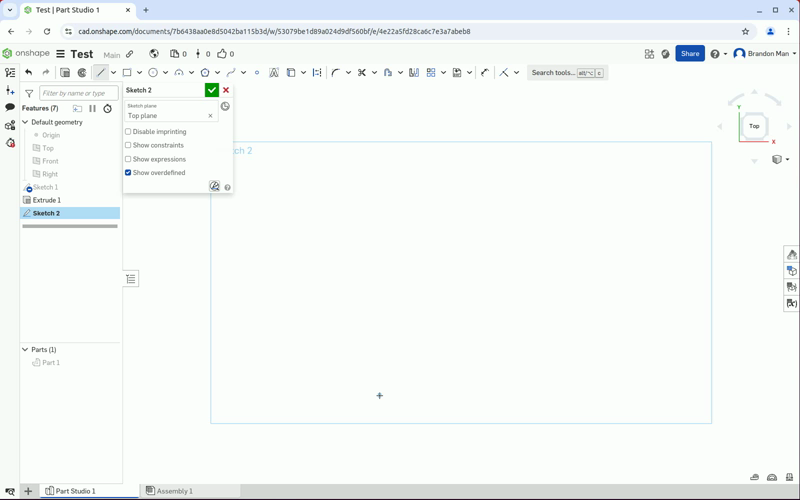
mouse_move(540, 395)
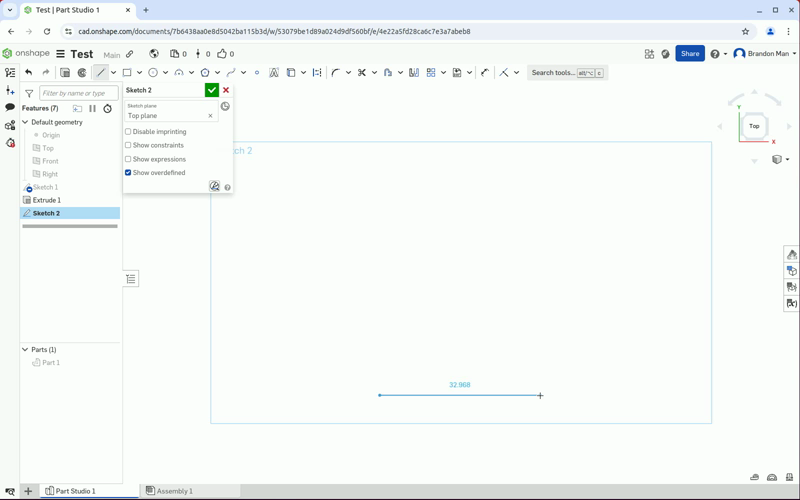
click(540, 395)
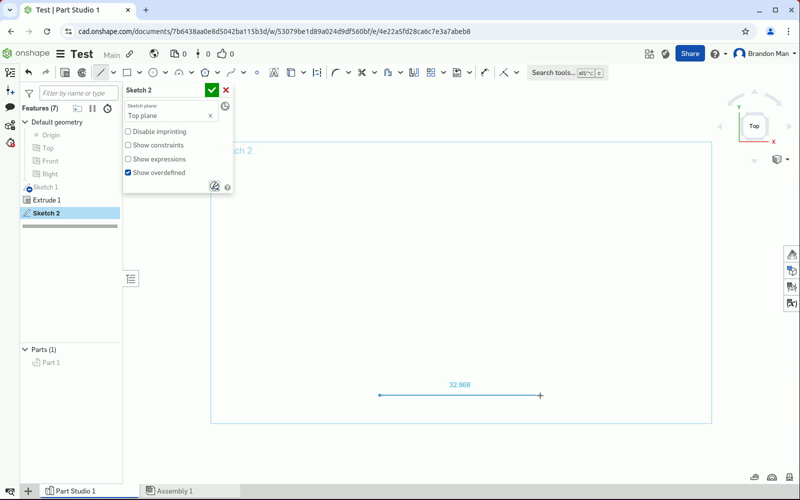
key_up(shift)
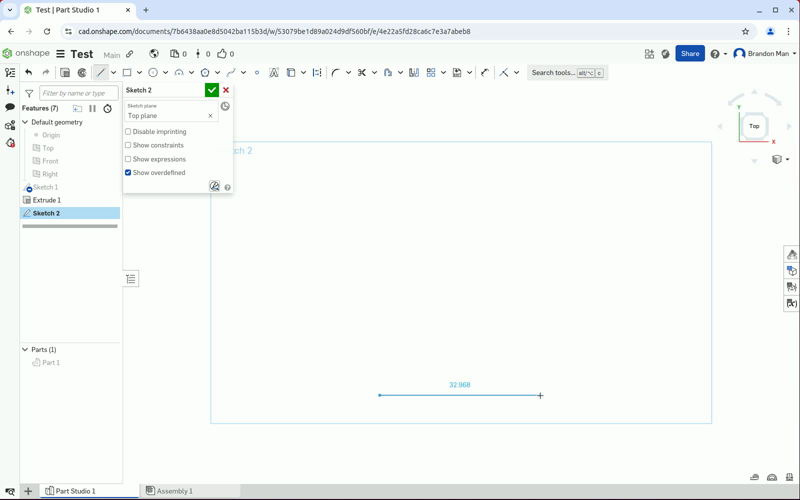
key_down(shift)
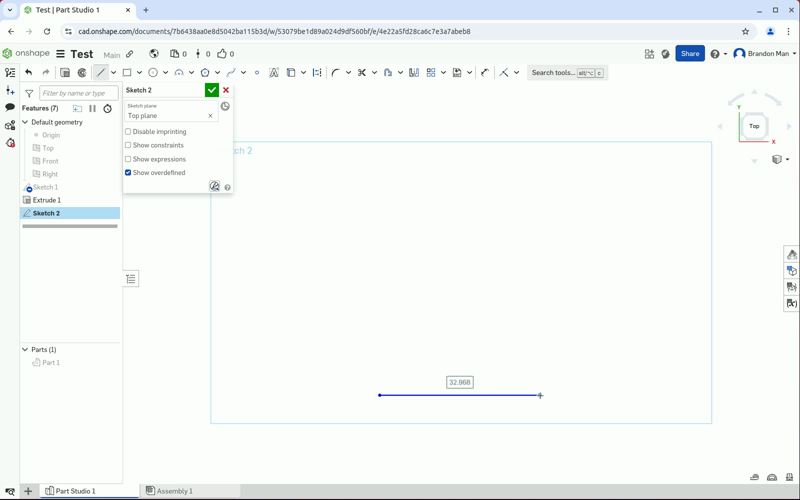
mouse_move(540, 171)
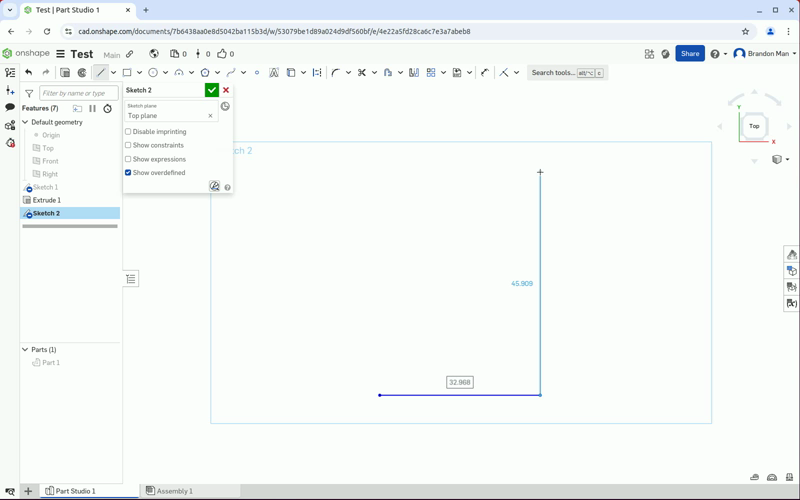
click(540, 171)
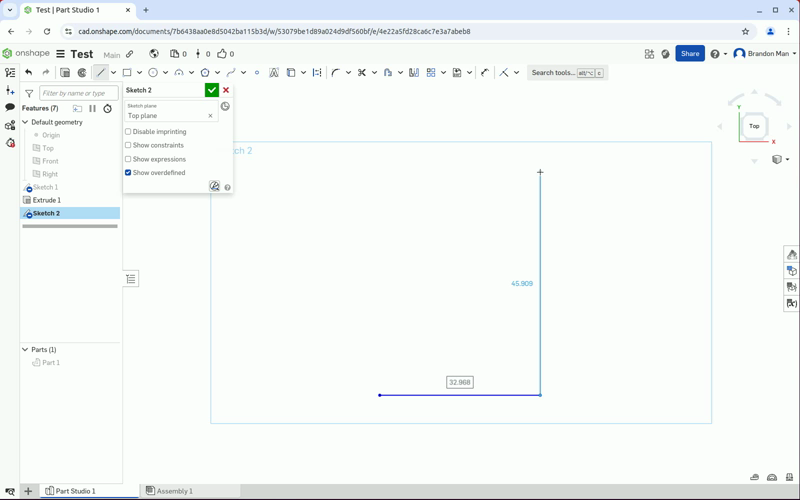
key_up(shift)
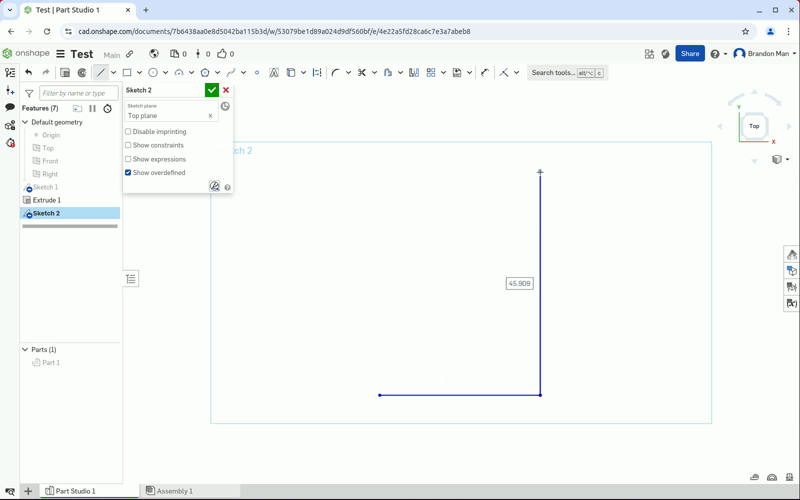
key_down(shift)
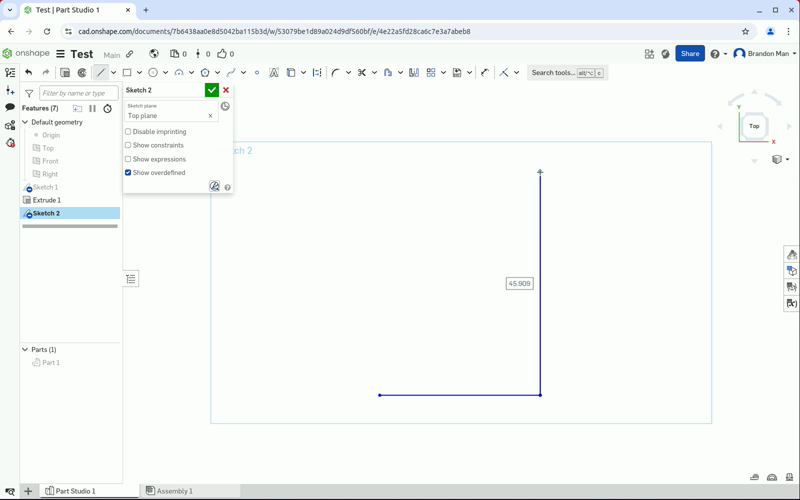
mouse_move(379, 171)
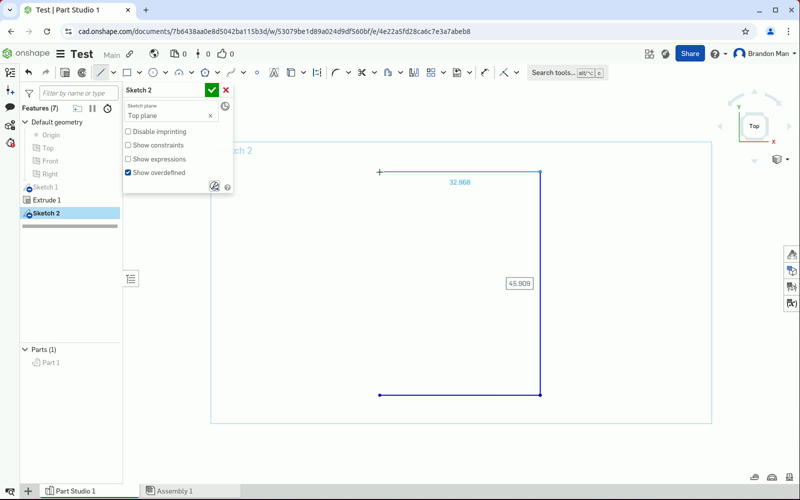
click(379, 171)
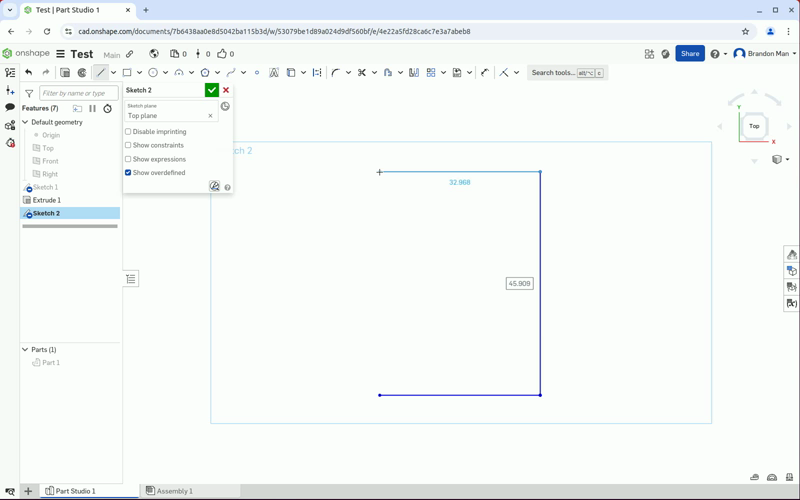
key_up(shift)
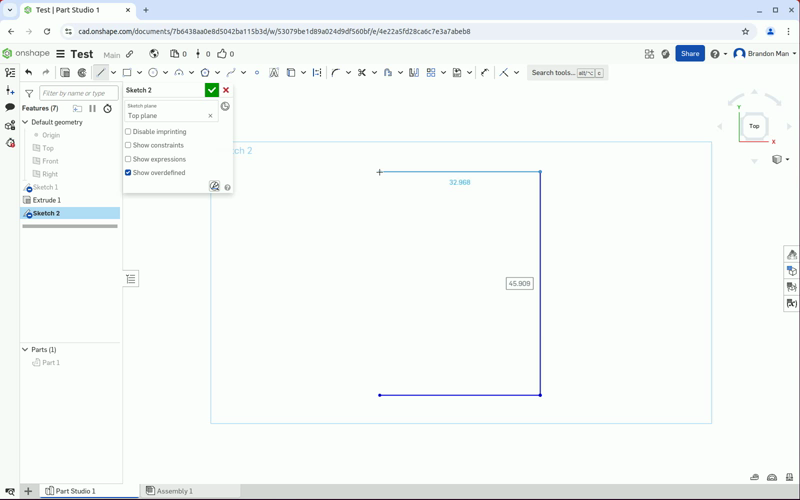
key_down(shift)
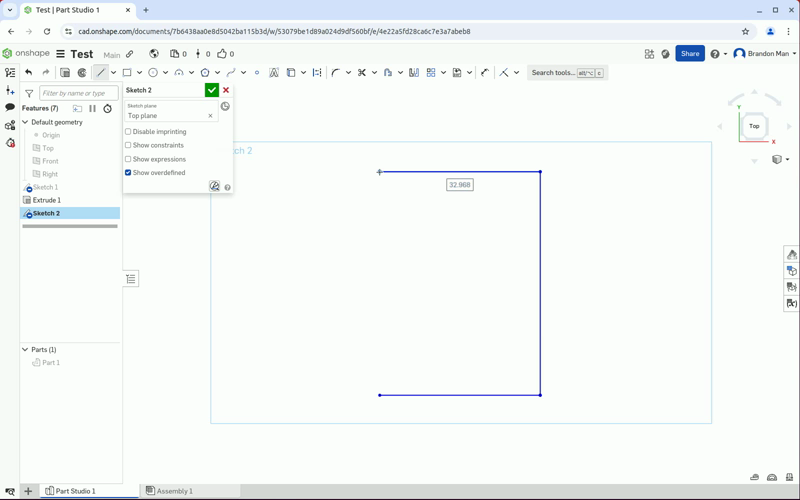
mouse_move(379, 395)
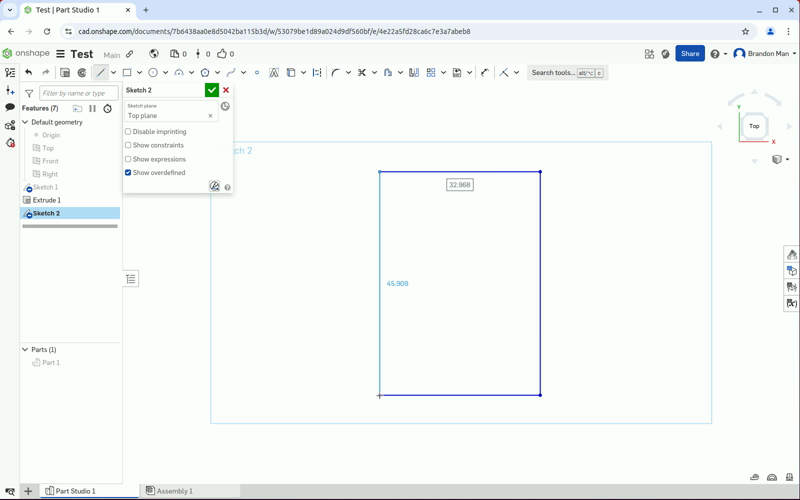
key_up(shift)
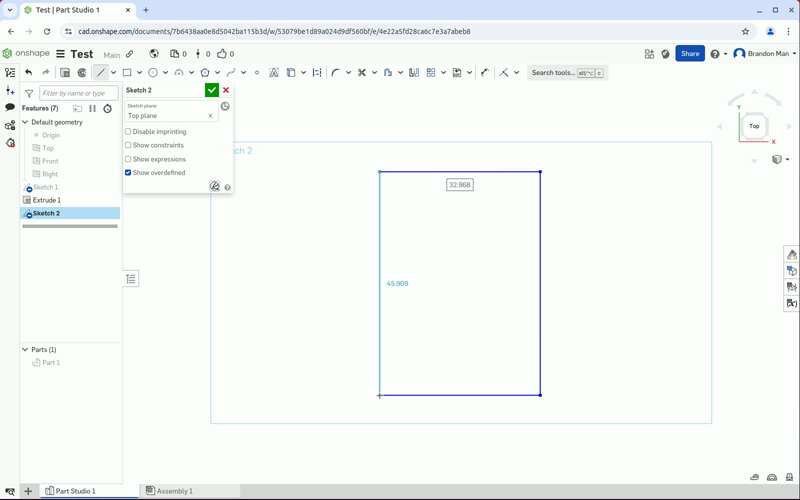
click(379, 395)
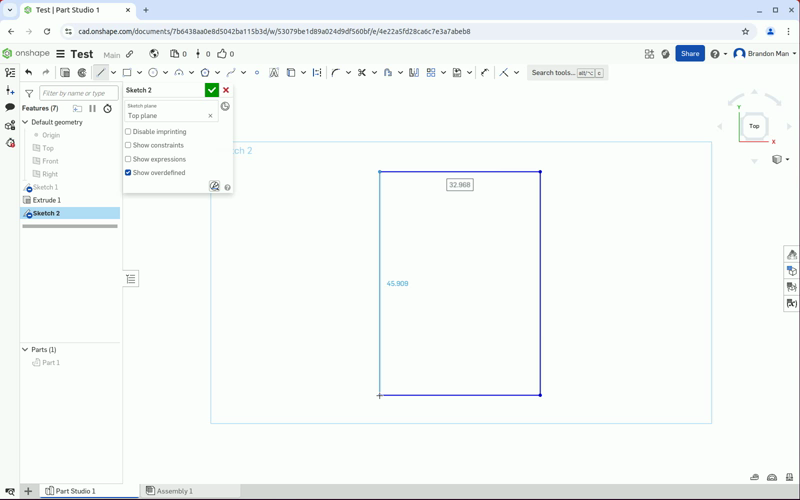
key(esc)
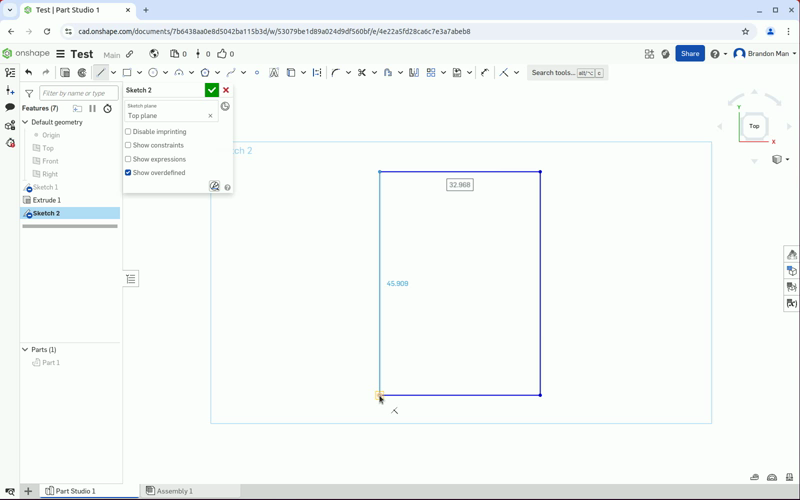
mouse_move(443, 360)
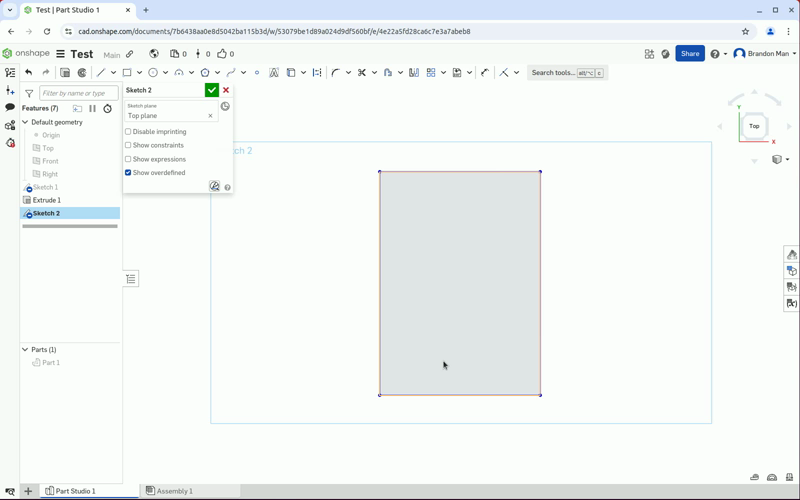
click(443, 360)
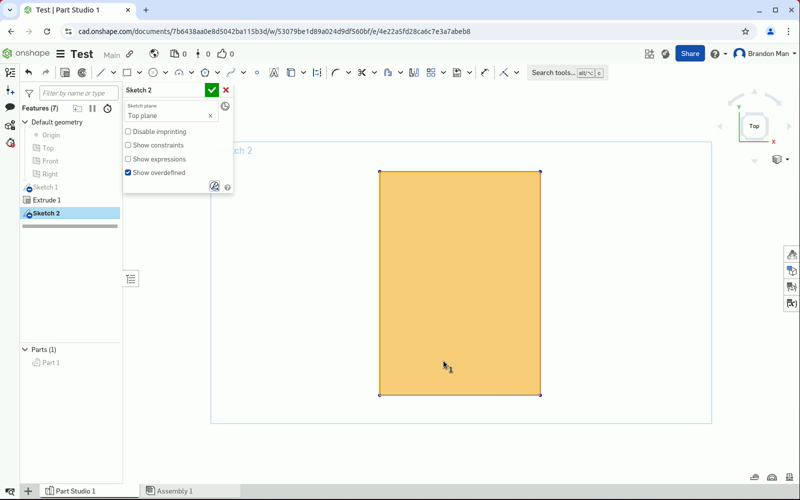
mouse_move(73, 352)
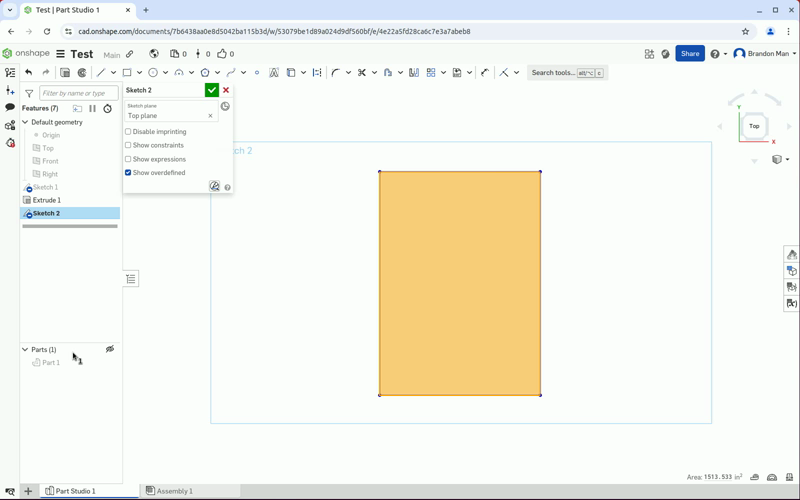
key(shift+y)
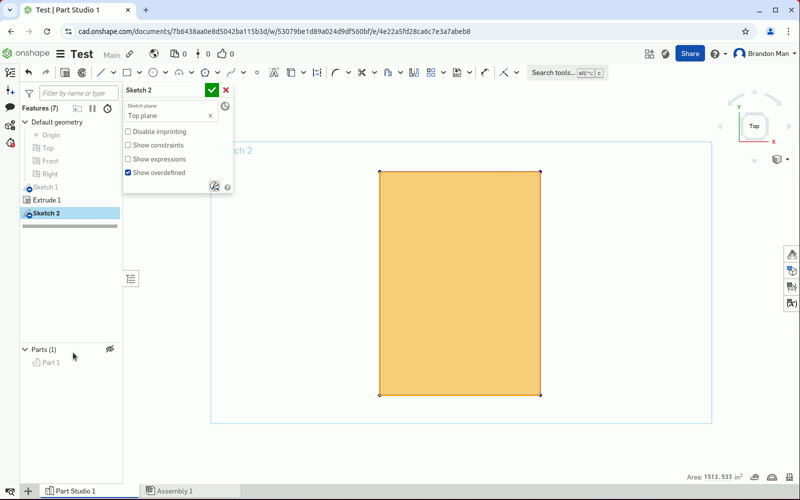
key(shift+e)
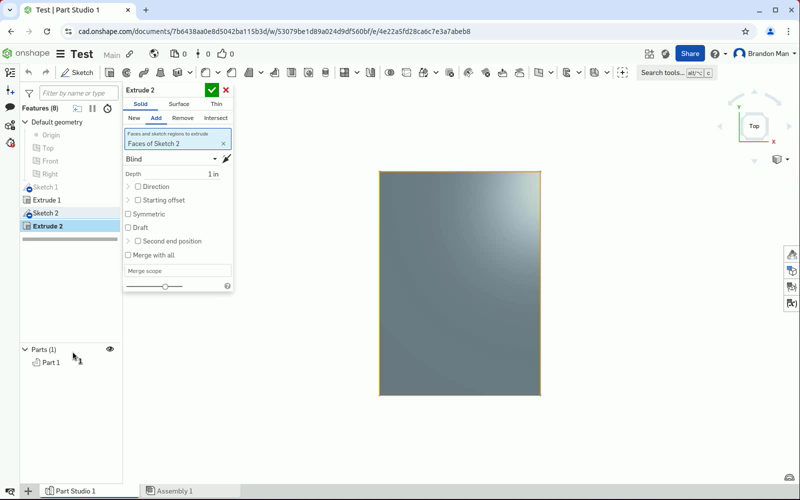
mouse_move(143, 106)
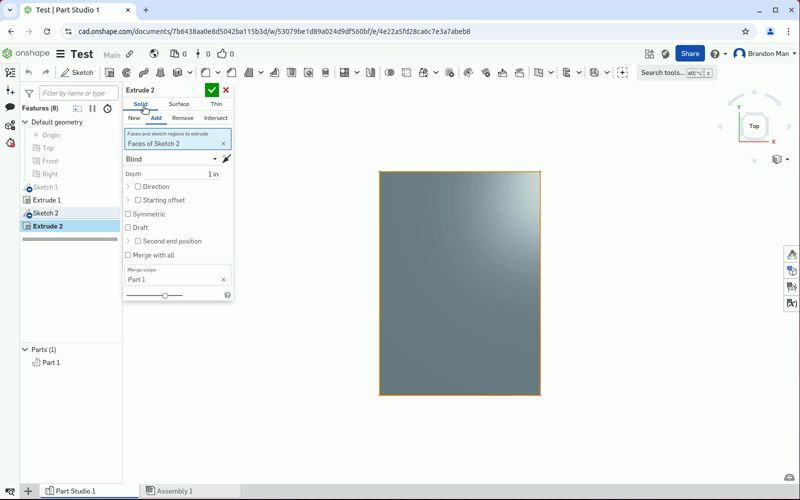
click(143, 106)
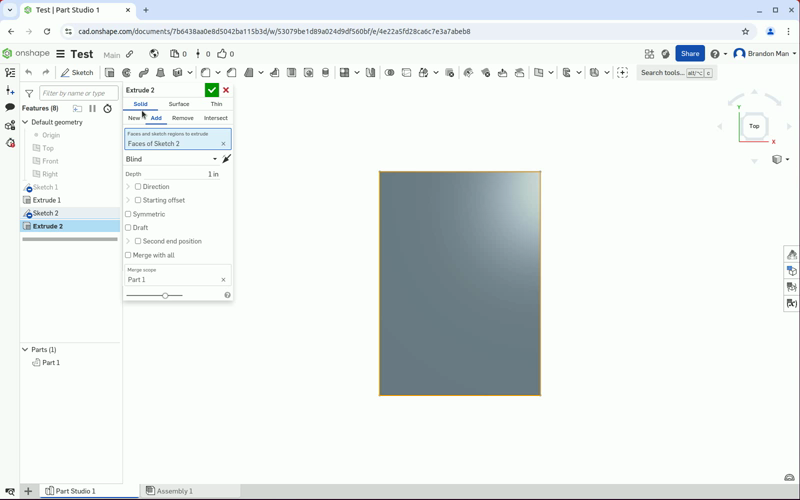
mouse_move(137, 120)
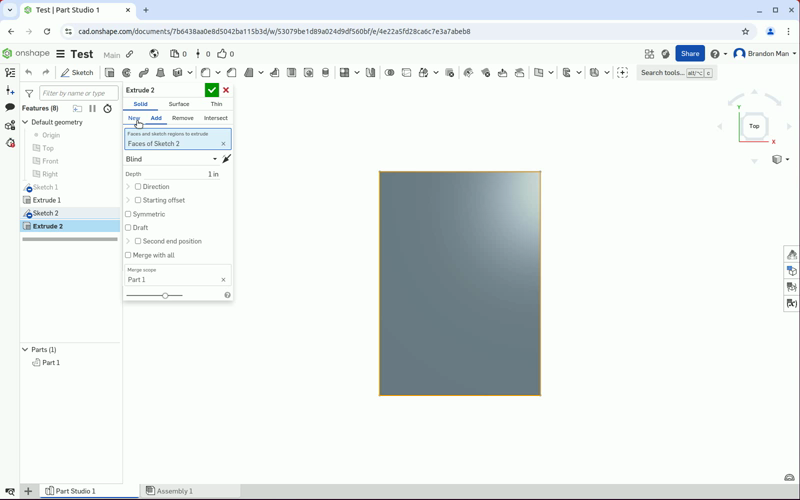
click(137, 120)
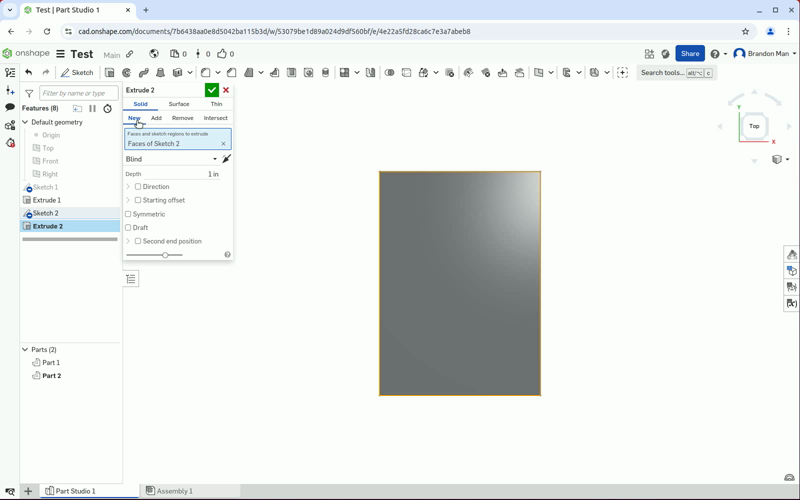
key(tab, 4)
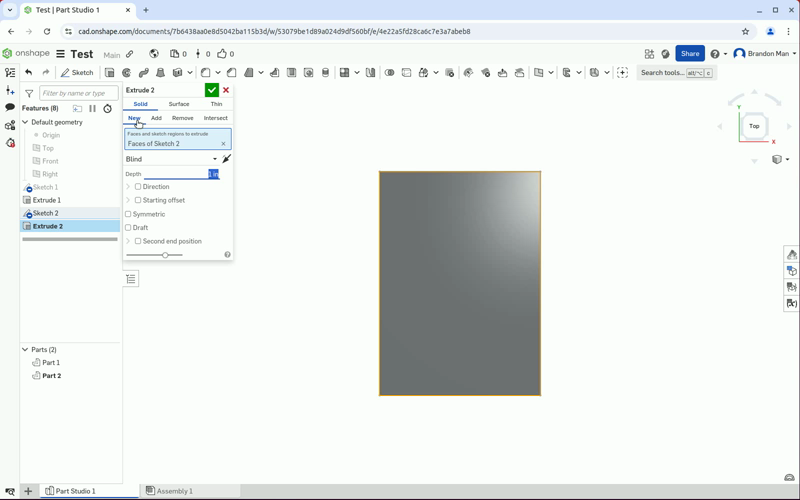
text(5.055)
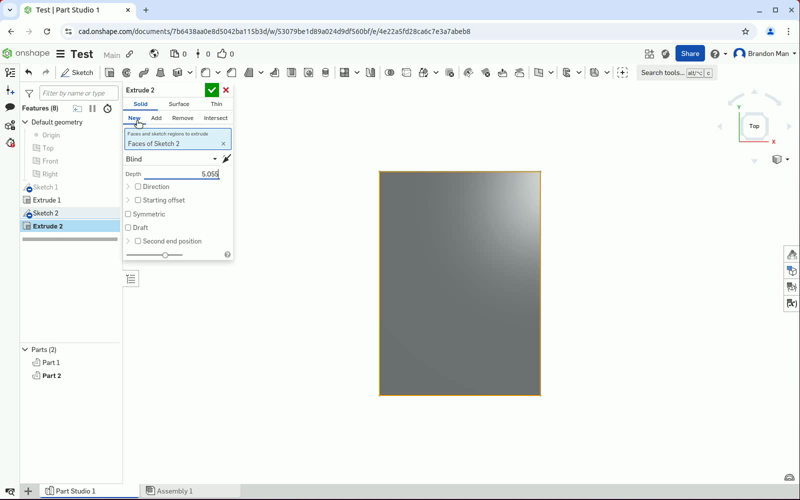
key(enter)
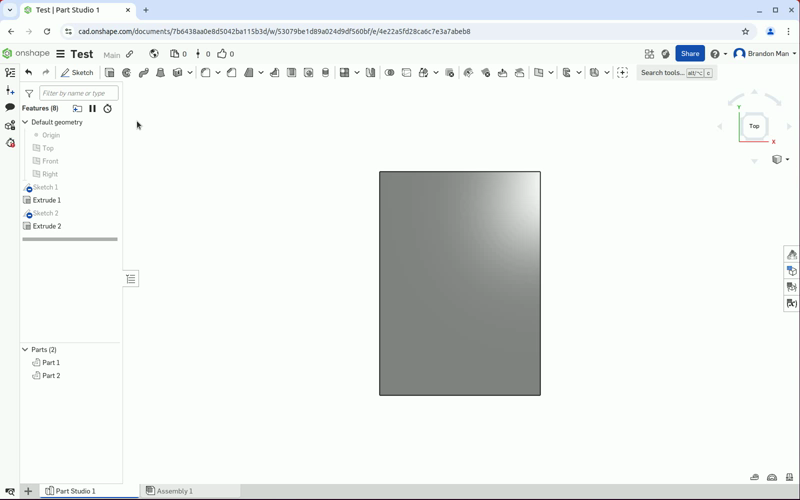
key(shift+h)
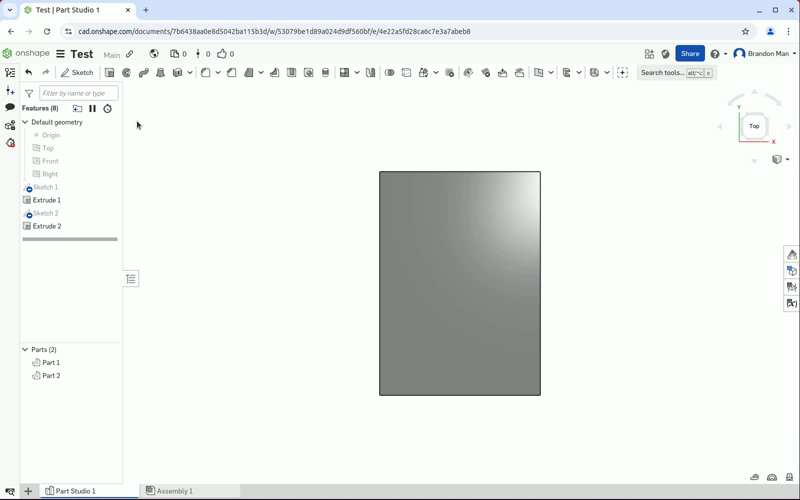
key(shift+h)
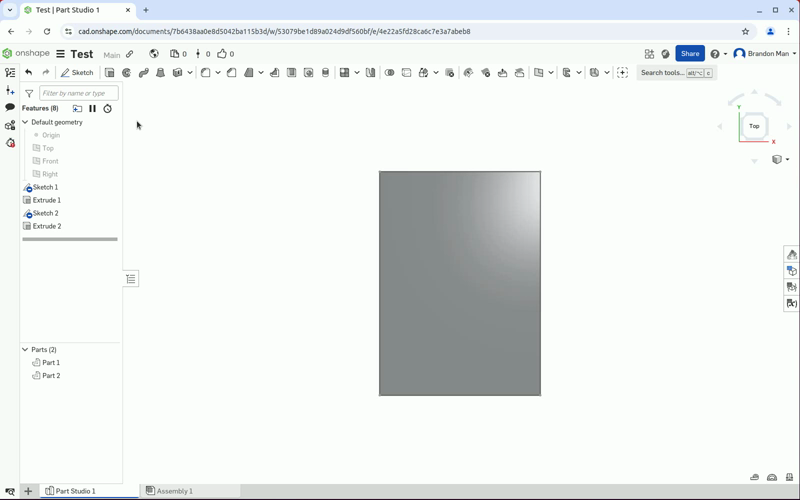
key(shift+7)
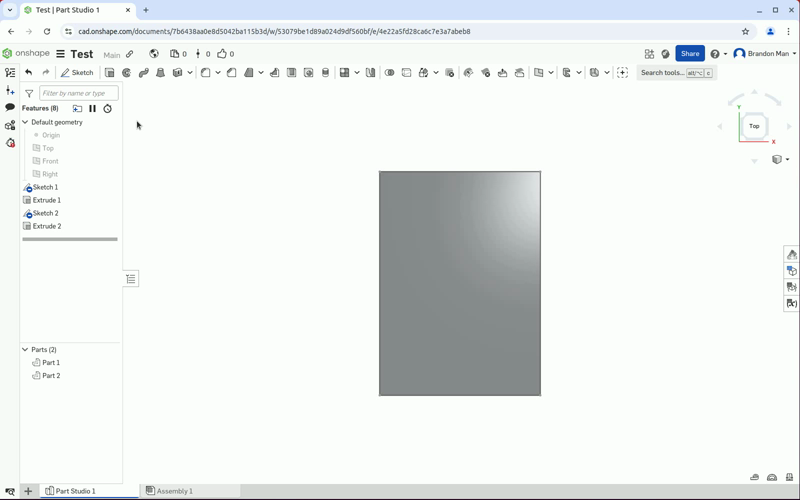
key(up, 3)
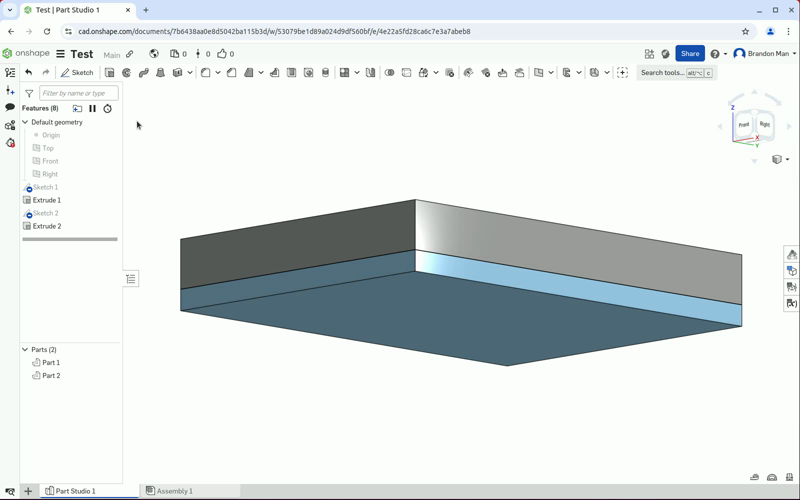
key(left, 3)
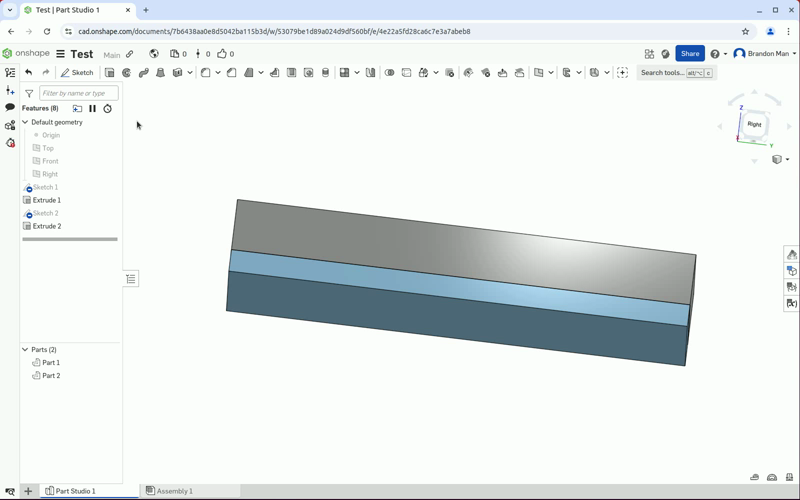
key(right, 3)
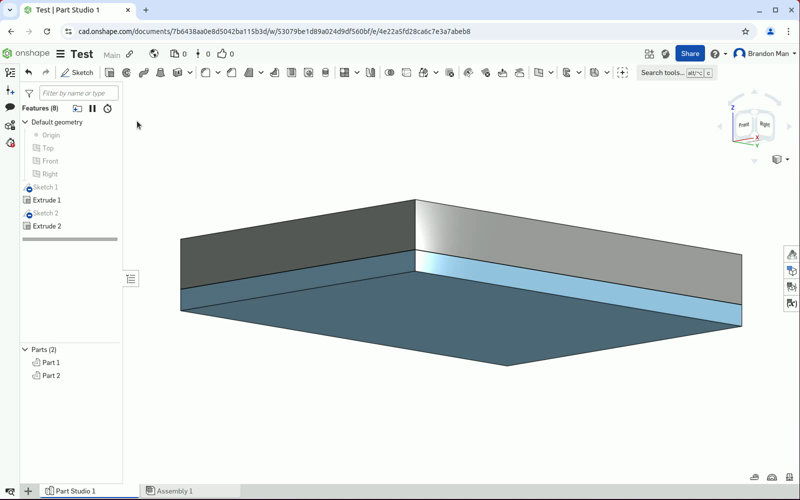
key(down, 3)
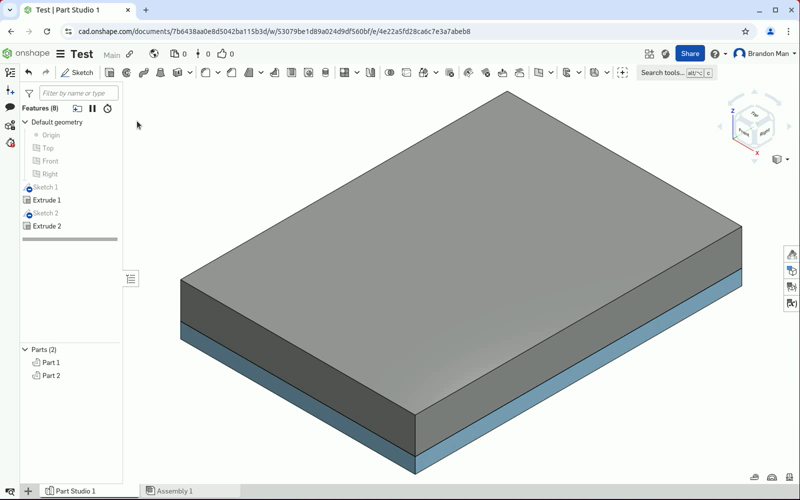
mouse_move(73, 189)
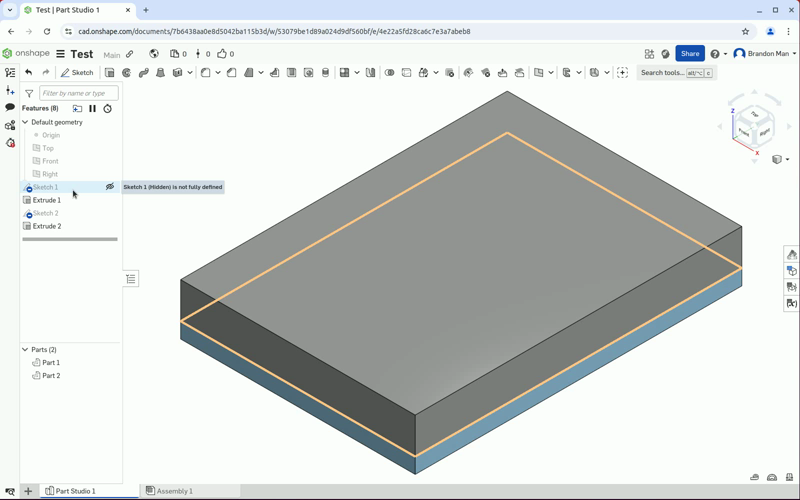
click(73, 189)